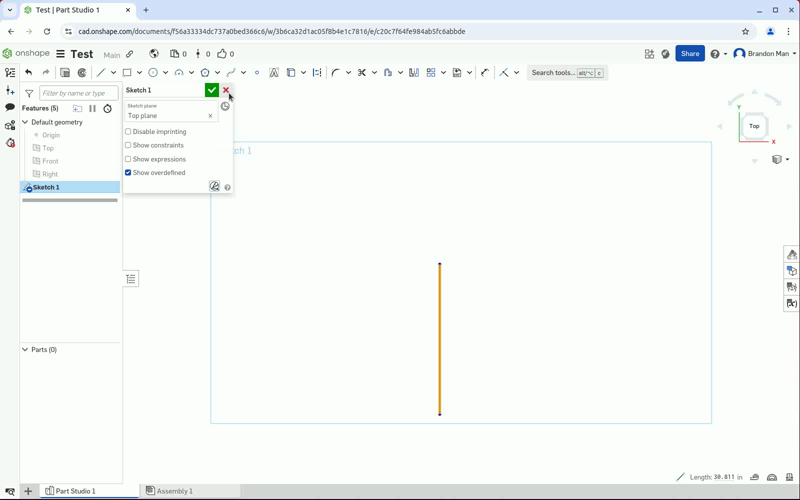
key(shift+h)
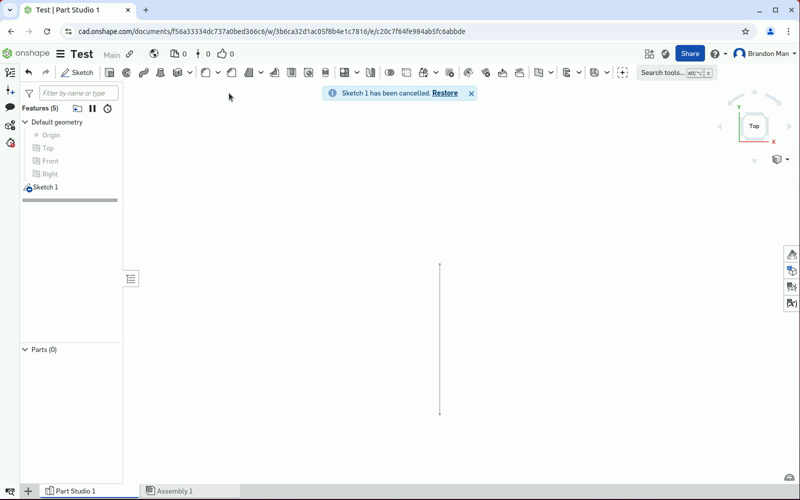
mouse_move(73, 352)
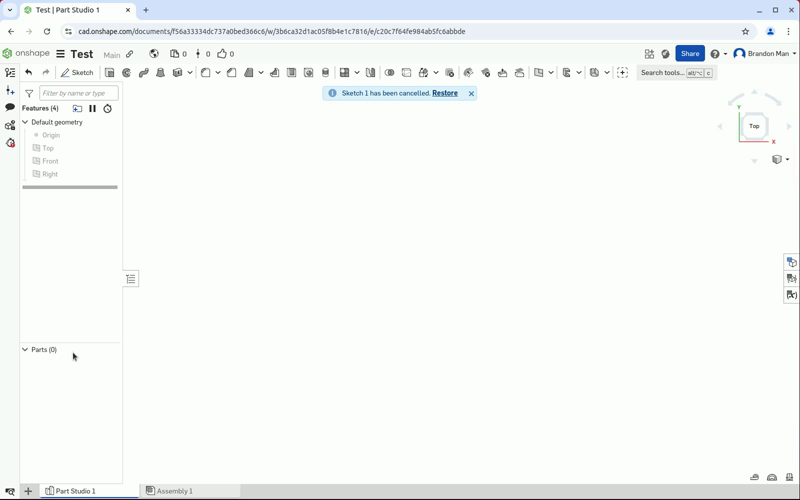
key(y)
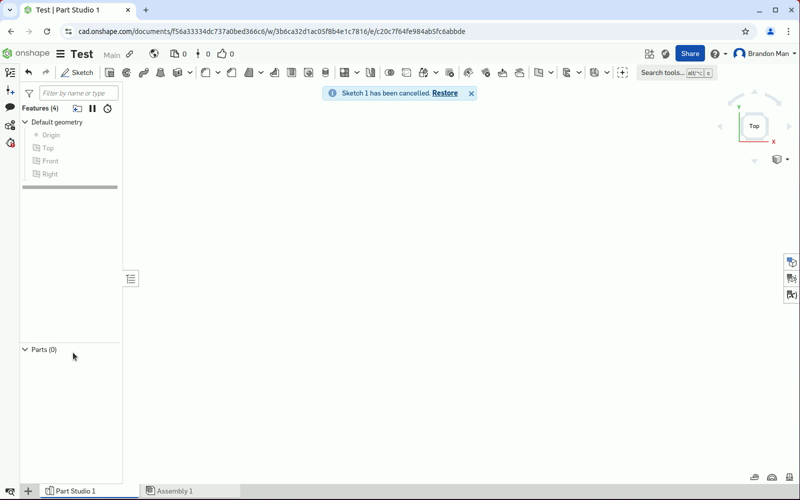
key(shift+p)
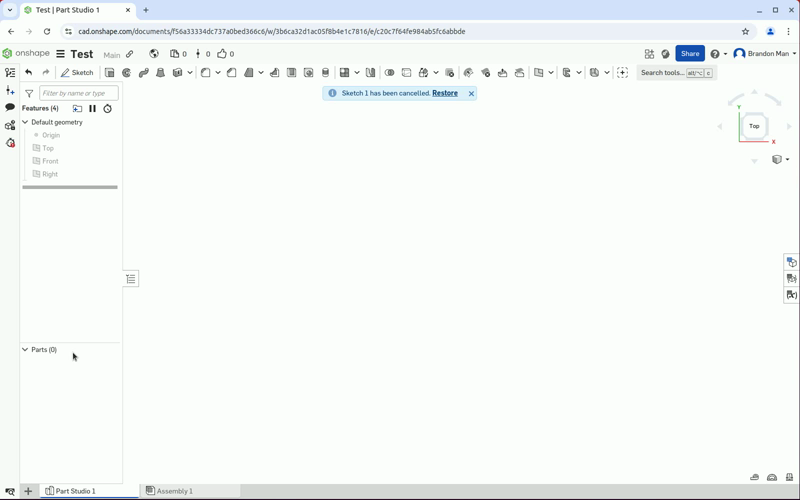
key(space)
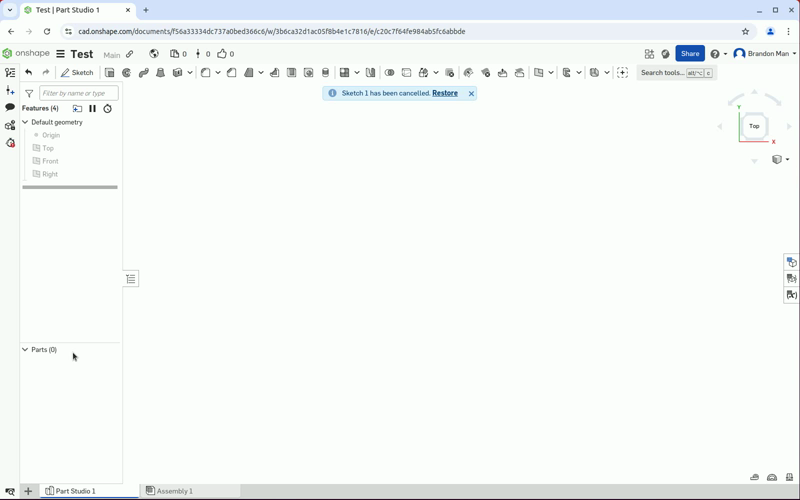
key_down(shift)
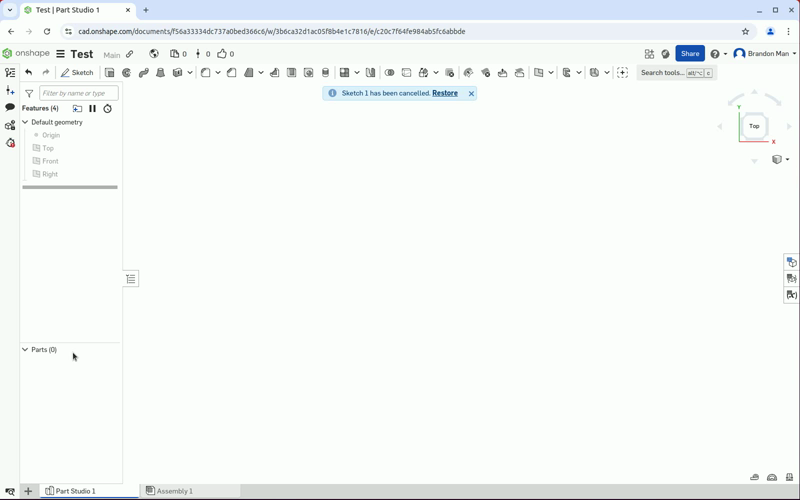
key(up)
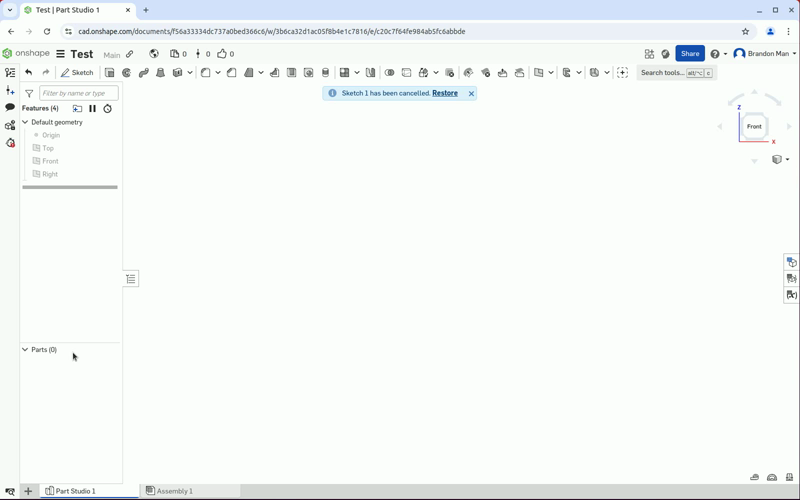
key_up(shift)
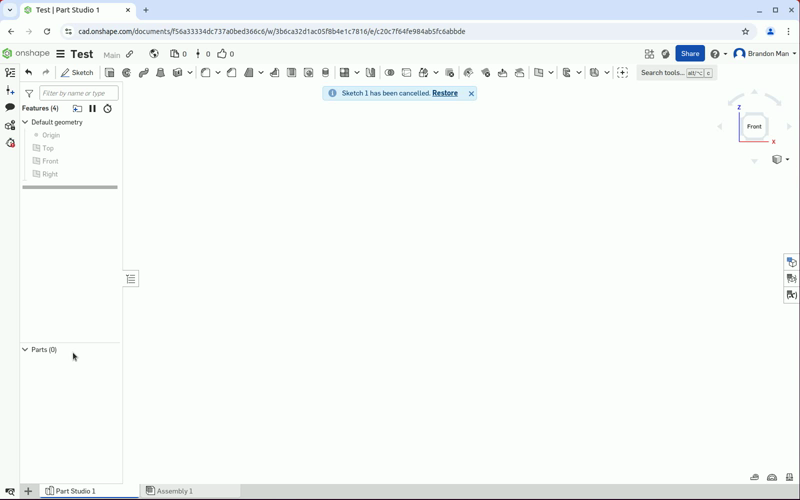
mouse_move(73, 352)
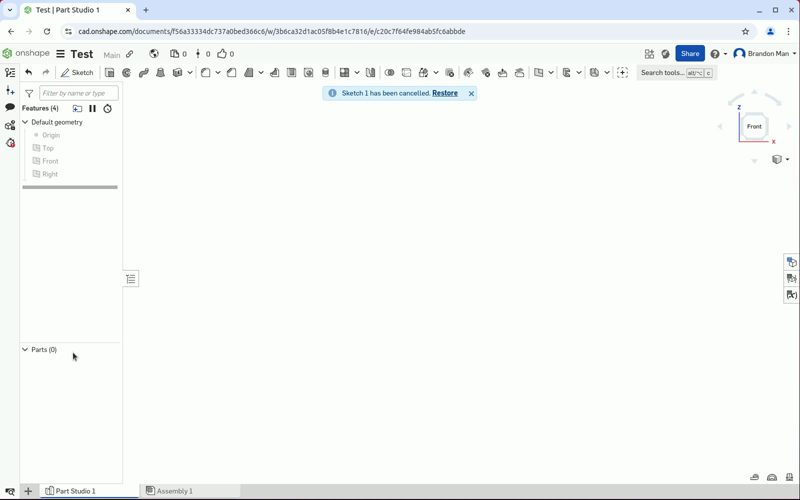
key(shift+y)
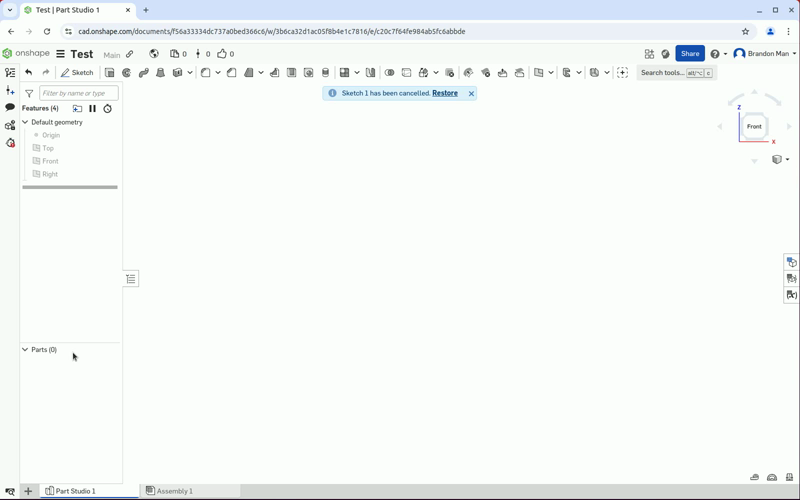
key(shift+s)
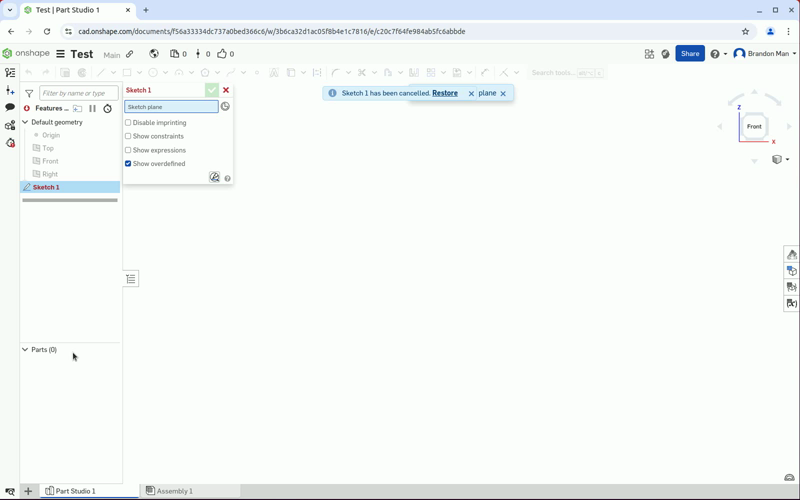
mouse_move(73, 163)
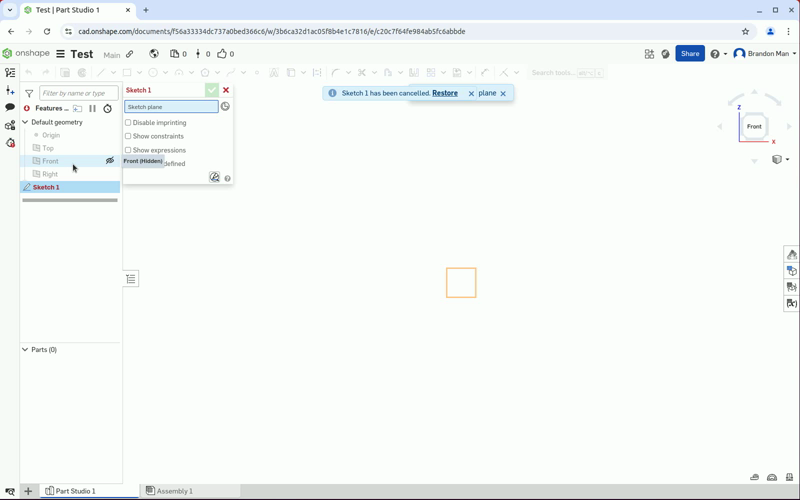
click(73, 163)
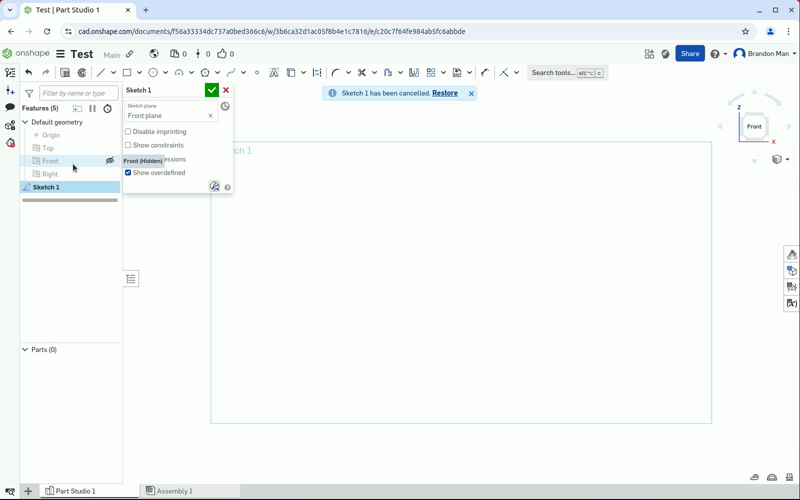
mouse_move(73, 352)
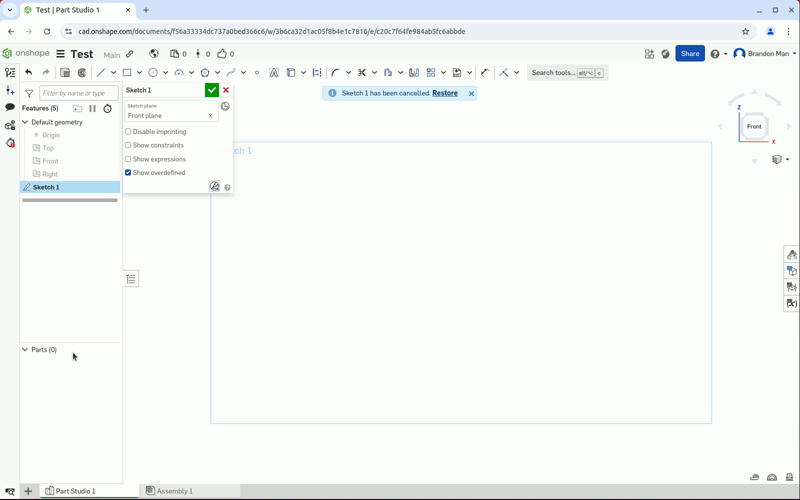
key(y)
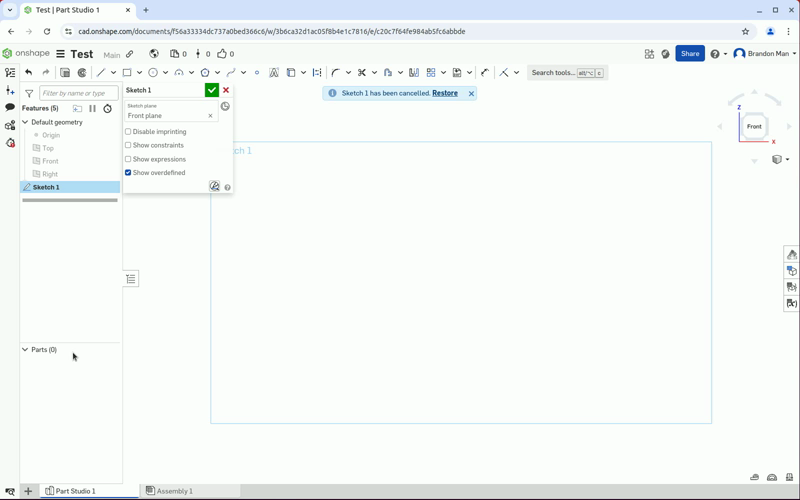
key(c)
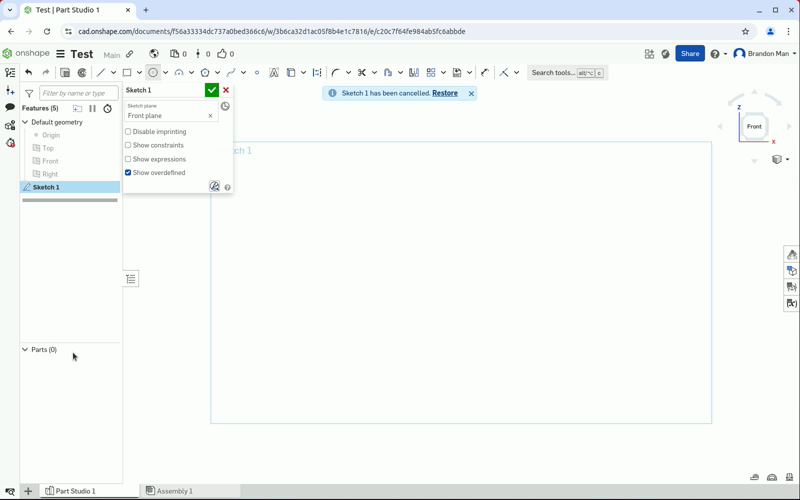
key_down(shift)
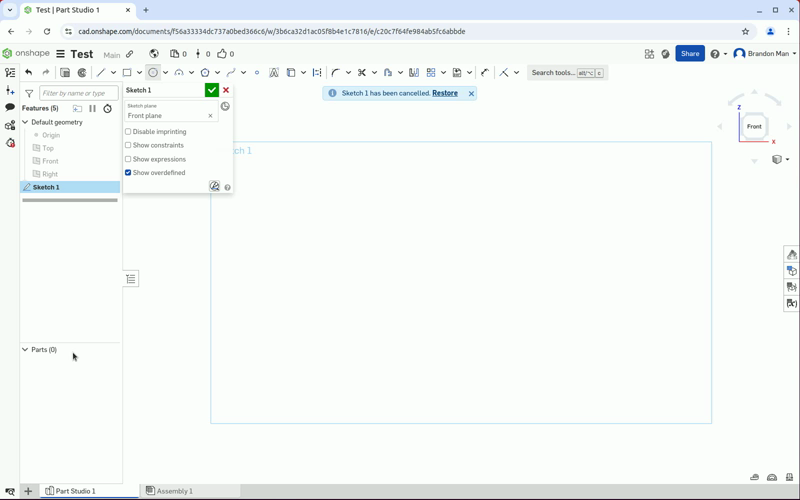
mouse_move(461, 282)
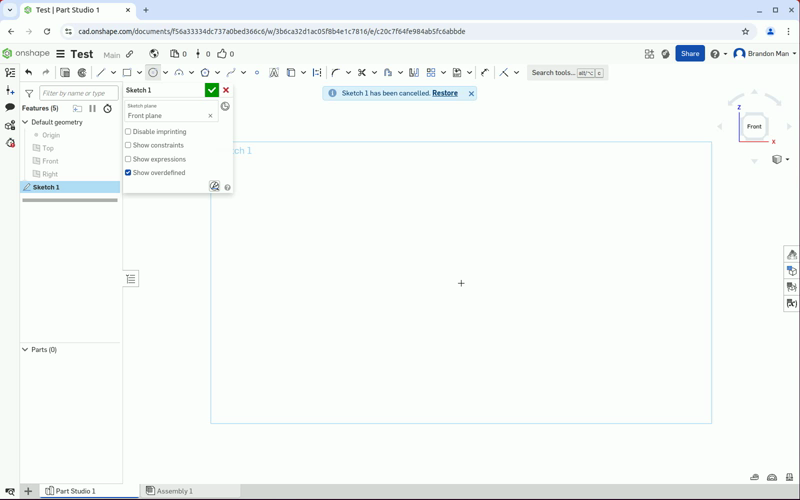
click(461, 282)
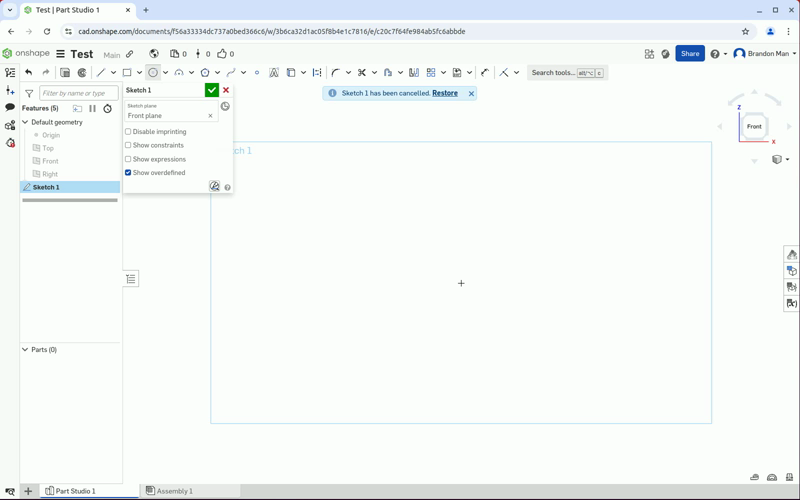
key_up(shift)
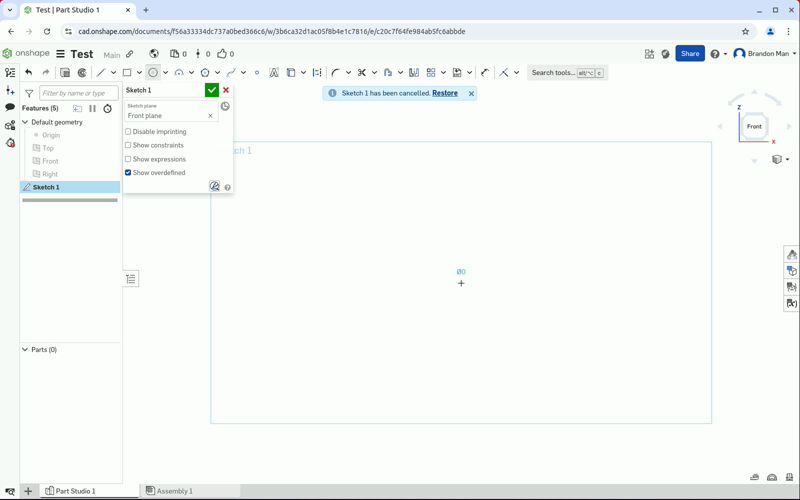
mouse_move(463, 282)
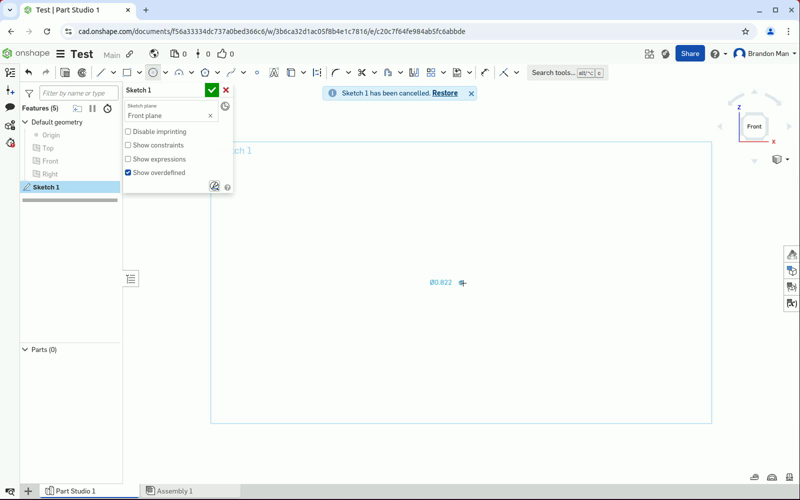
scroll(6)
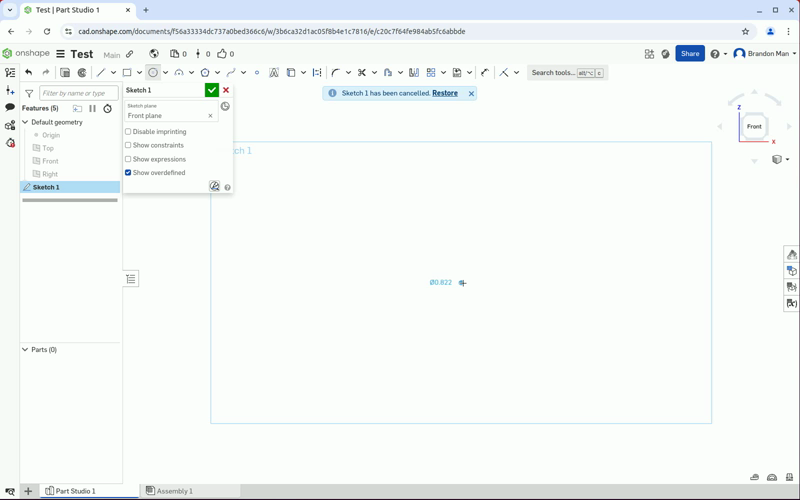
scroll(6)
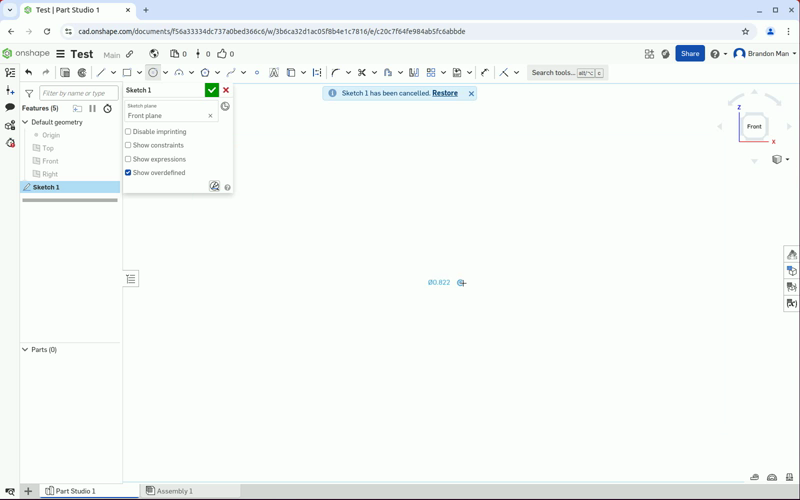
scroll(6)
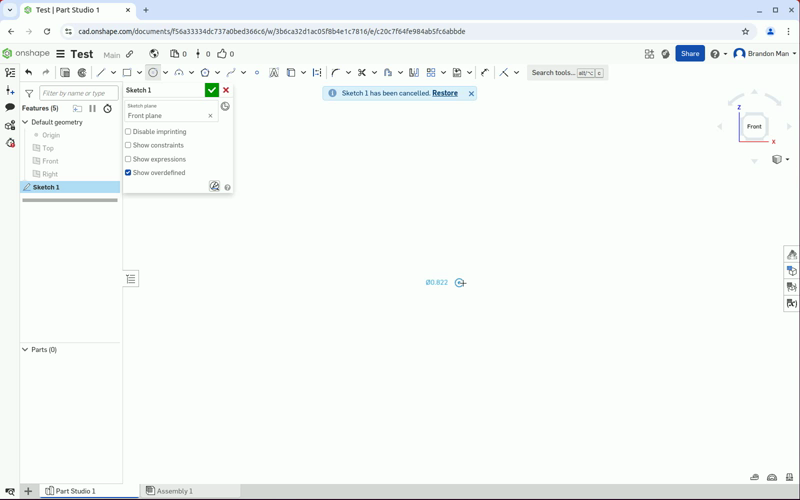
scroll(6)
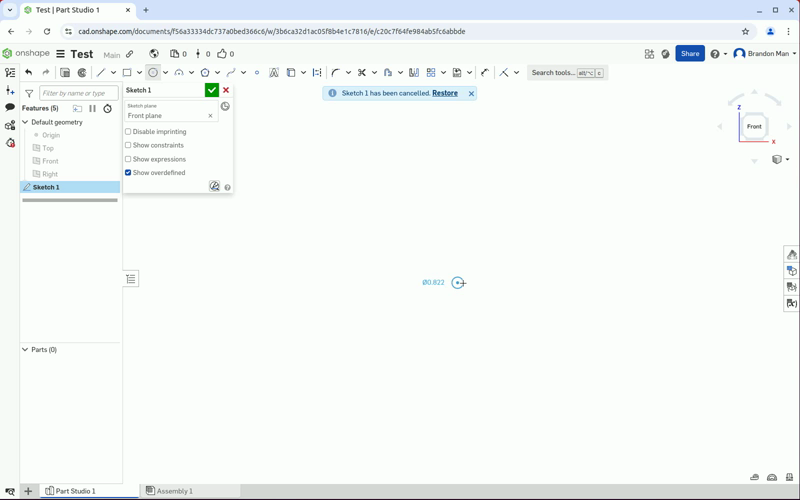
scroll(6)
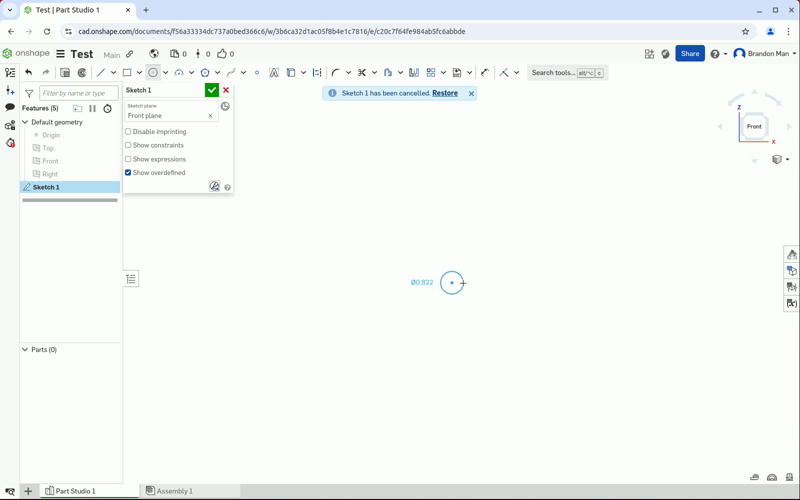
scroll(6)
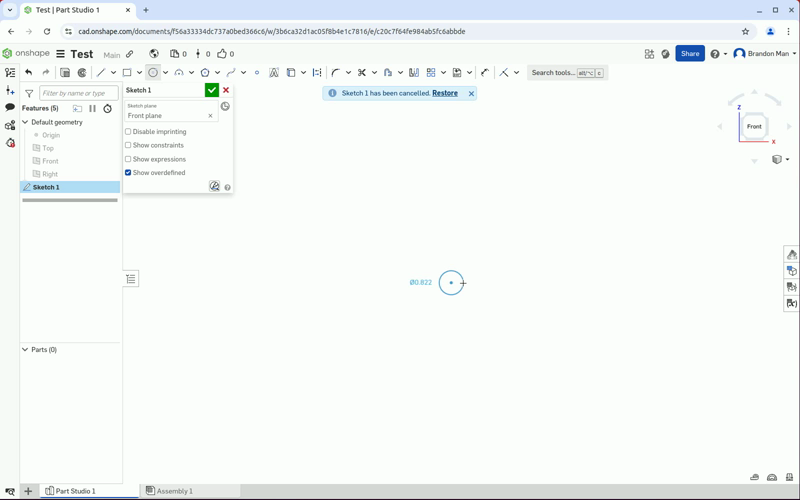
scroll(6)
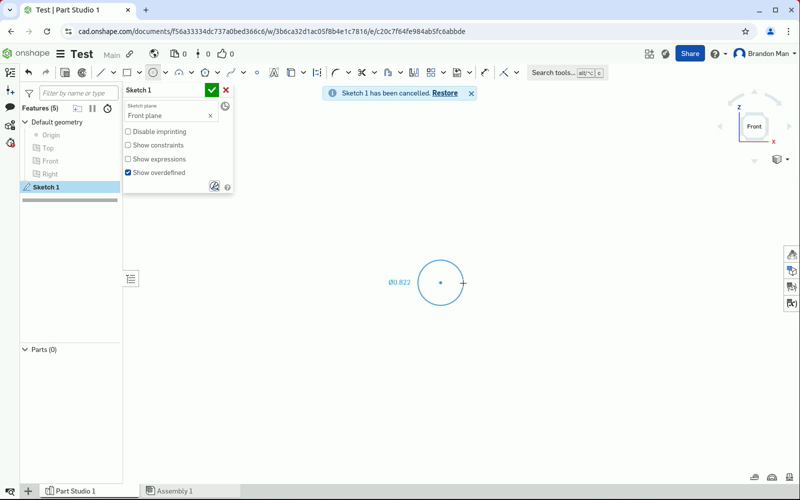
click(463, 282)
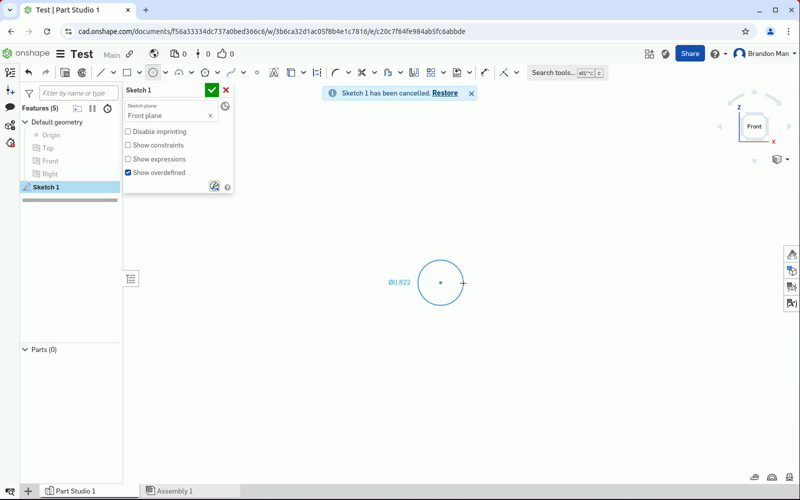
scroll(-6)
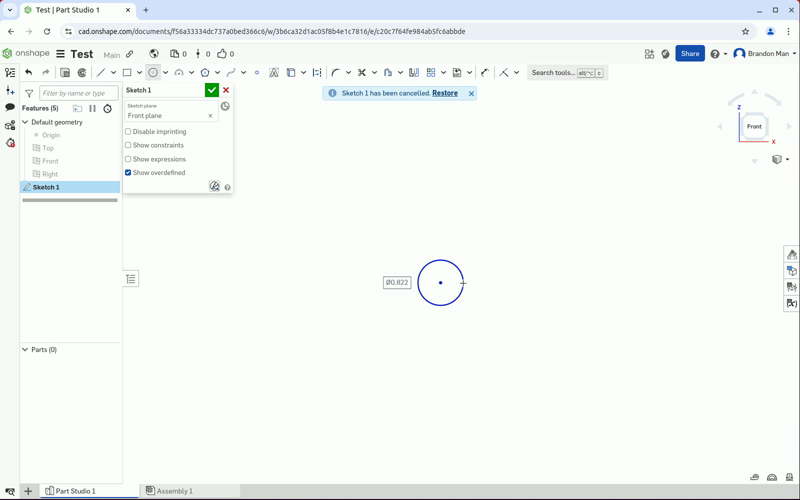
scroll(-6)
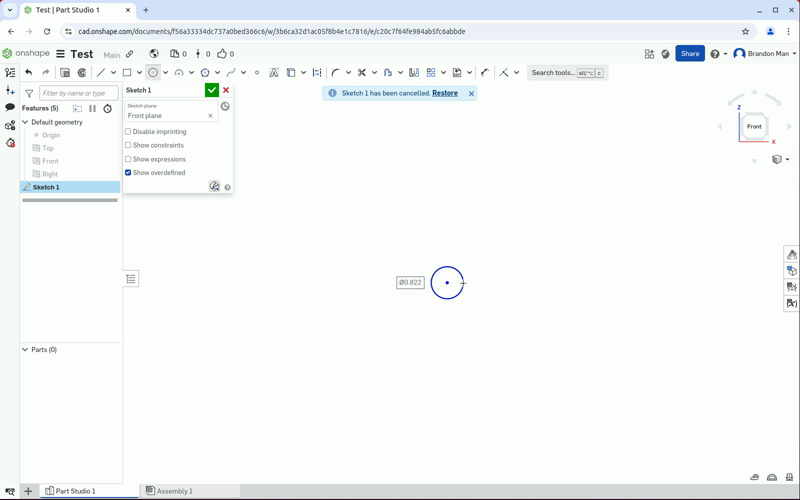
scroll(-6)
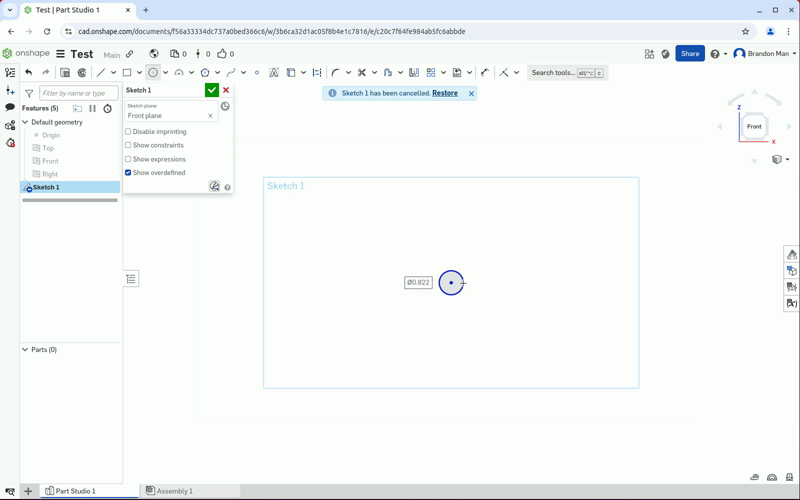
scroll(-6)
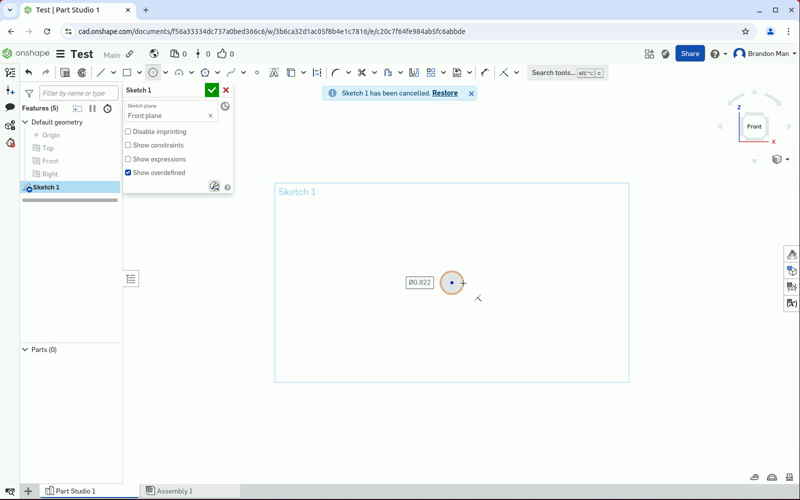
scroll(-6)
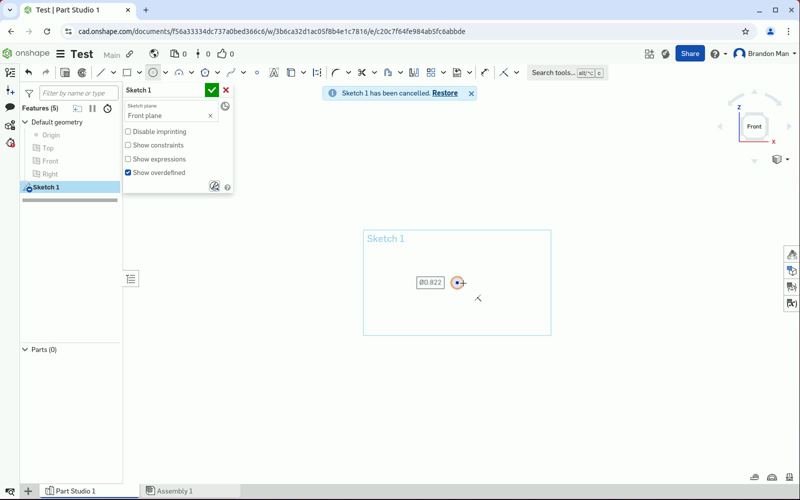
scroll(-6)
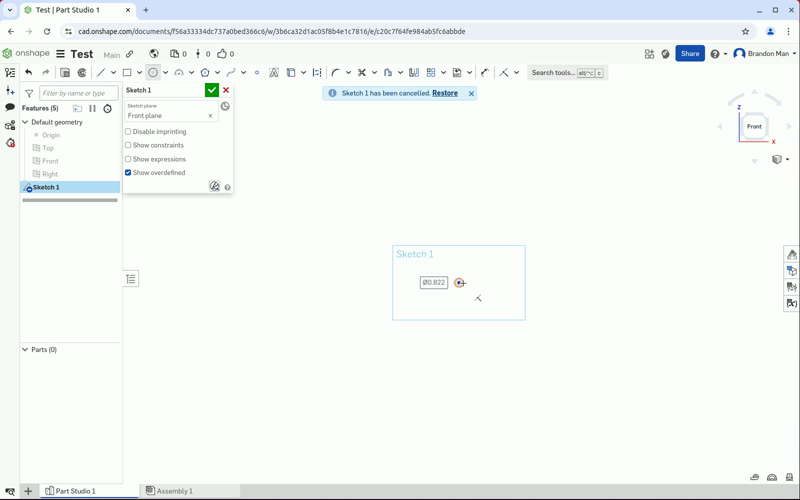
scroll(-6)
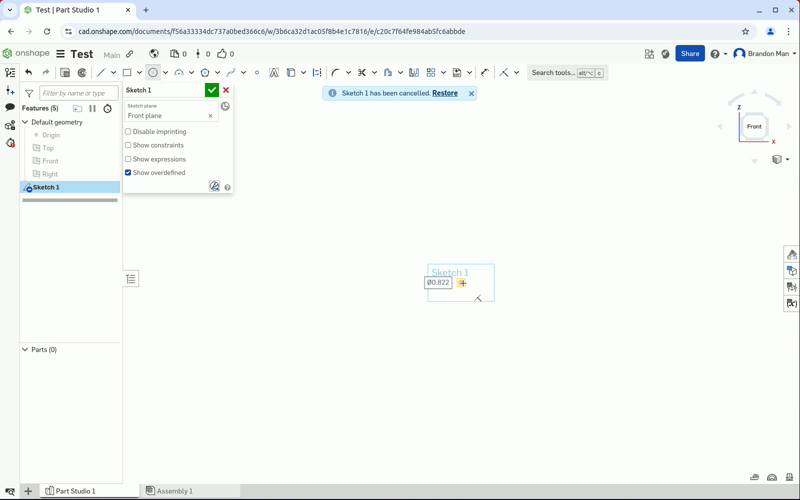
key(esc)
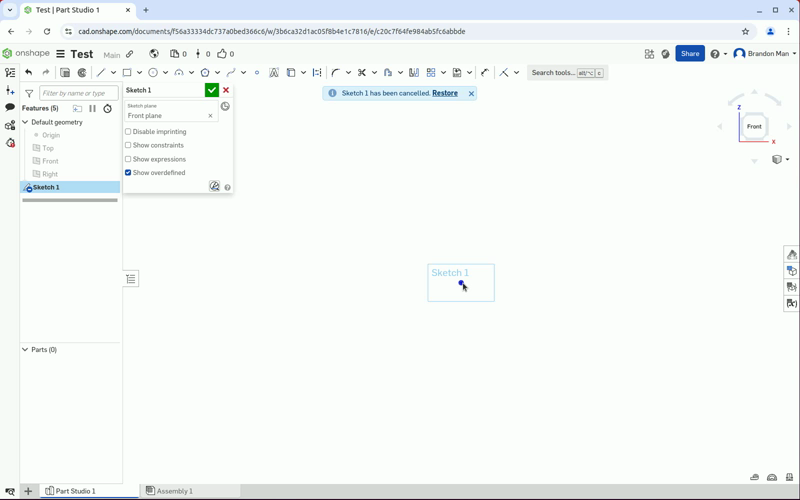
mouse_move(462, 281)
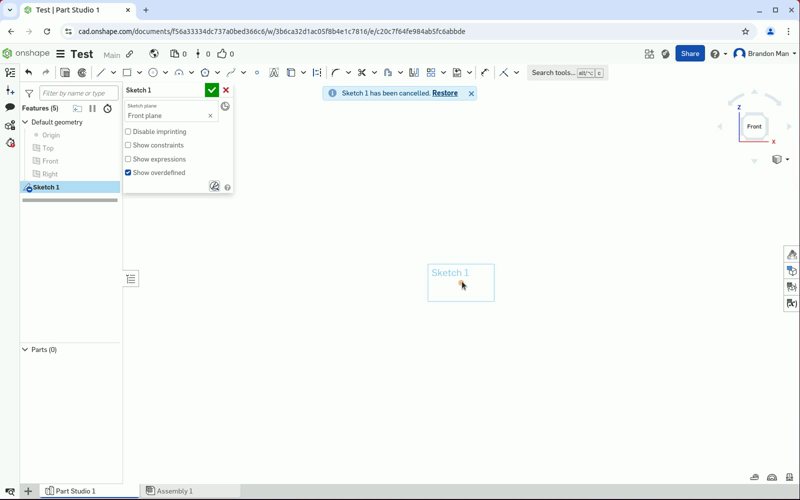
scroll(6)
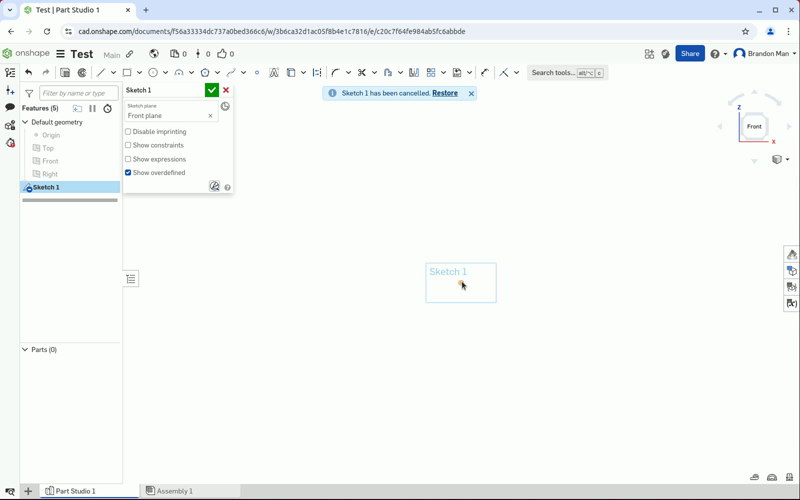
scroll(6)
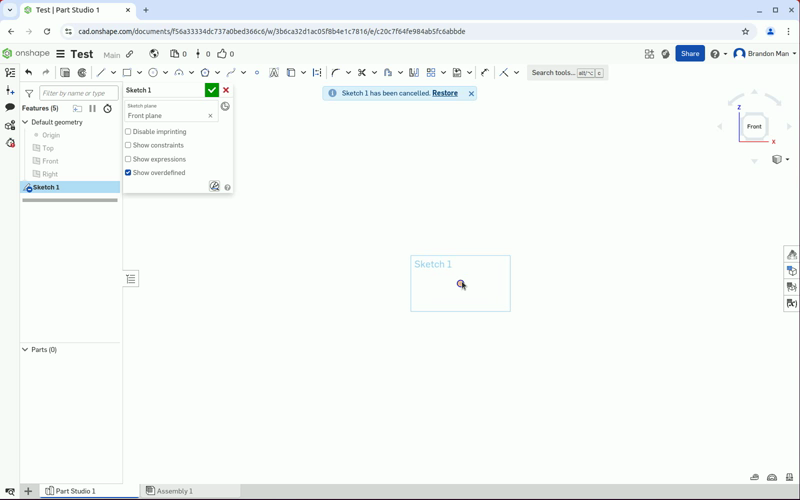
scroll(6)
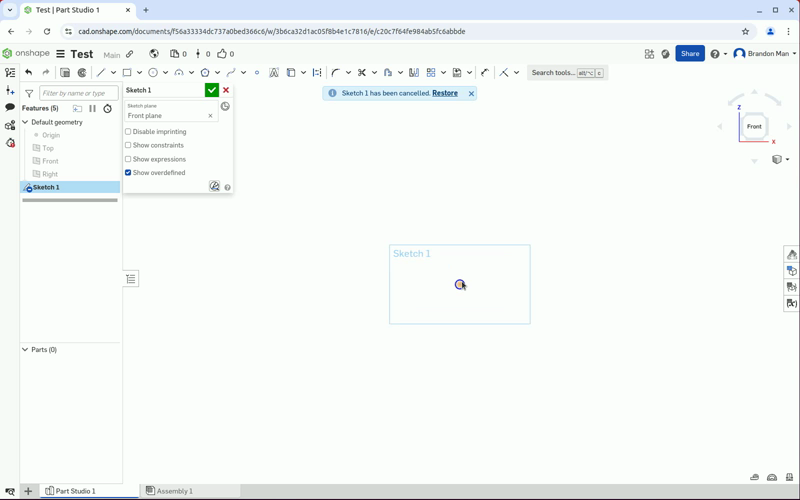
scroll(6)
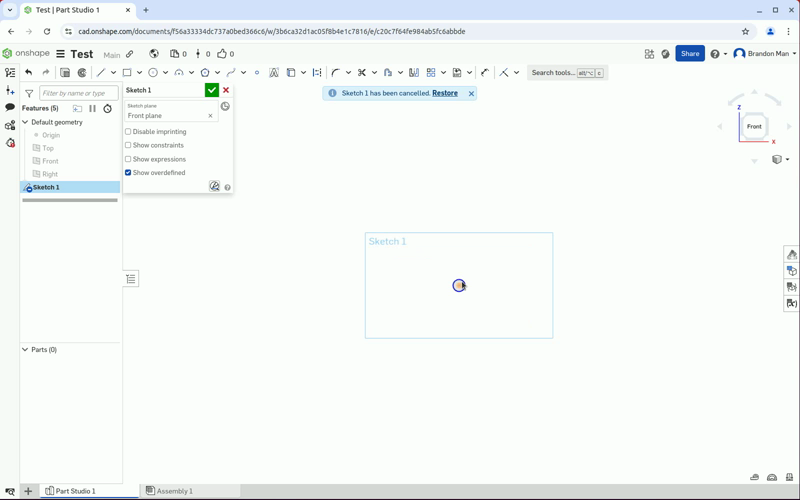
scroll(6)
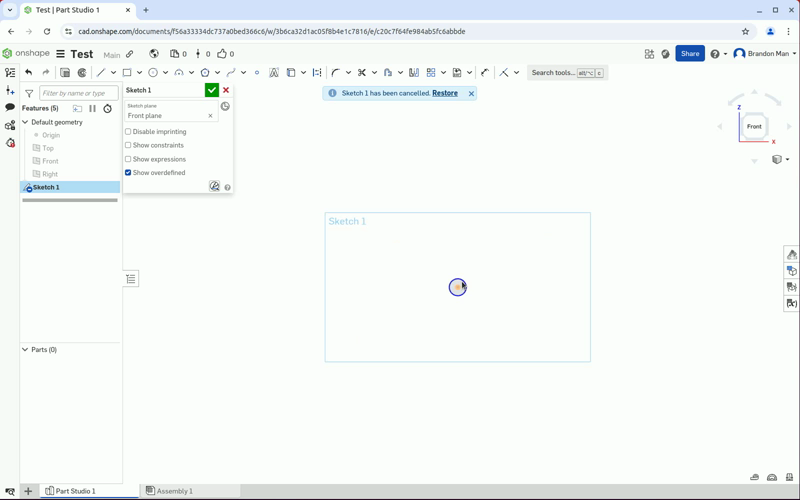
scroll(6)
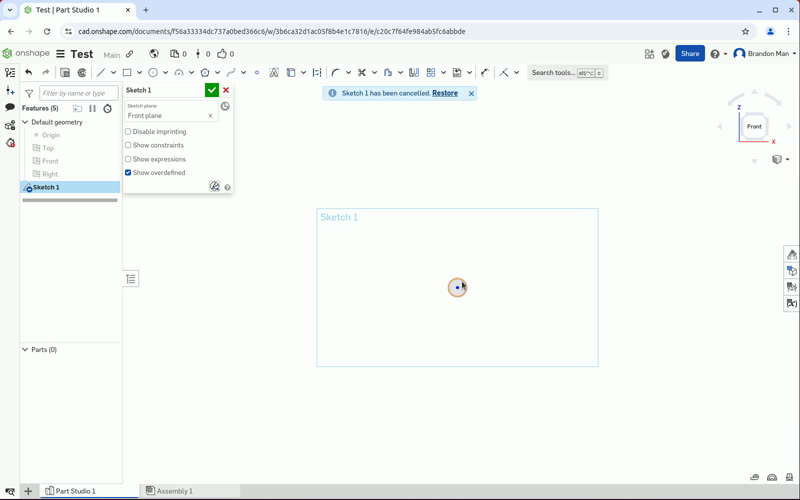
scroll(6)
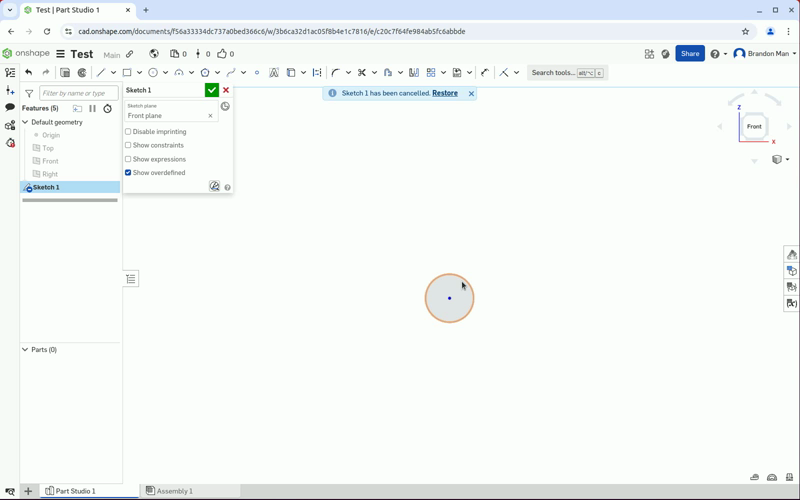
click(462, 281)
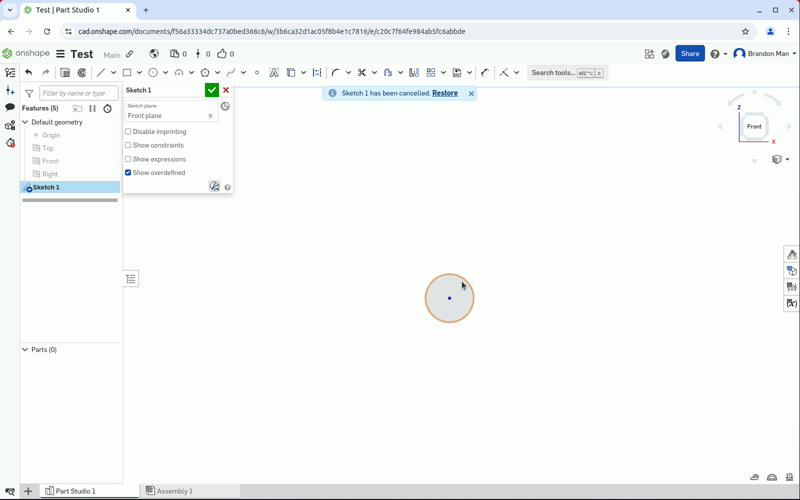
scroll(-6)
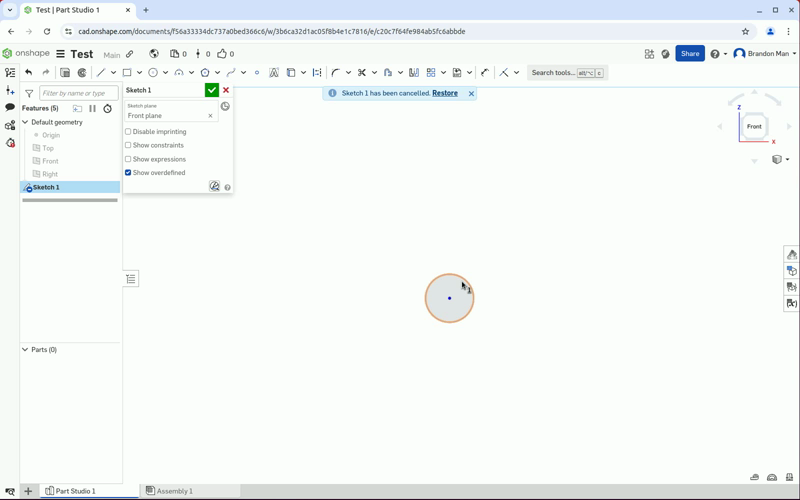
scroll(-6)
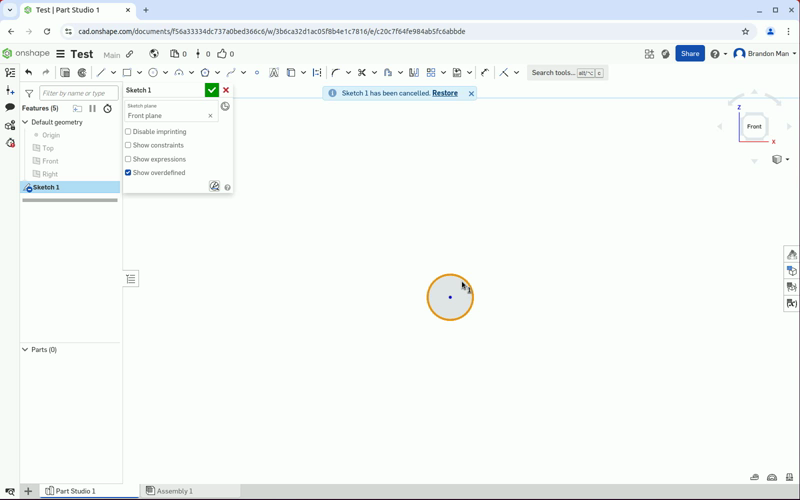
scroll(-6)
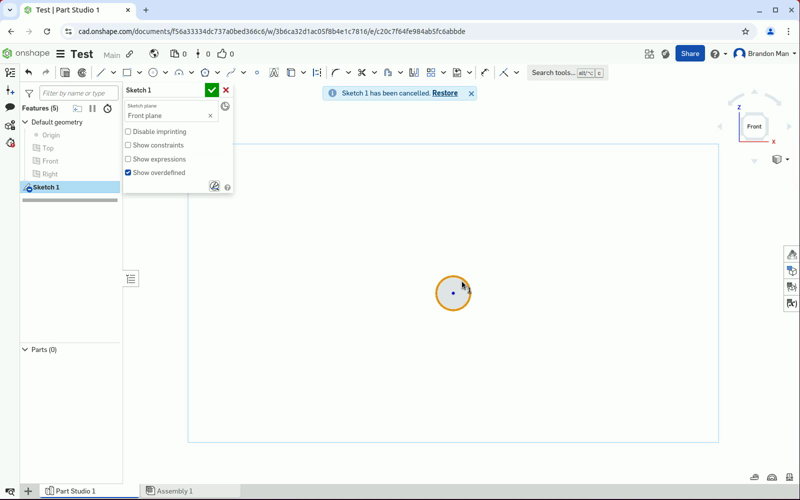
scroll(-6)
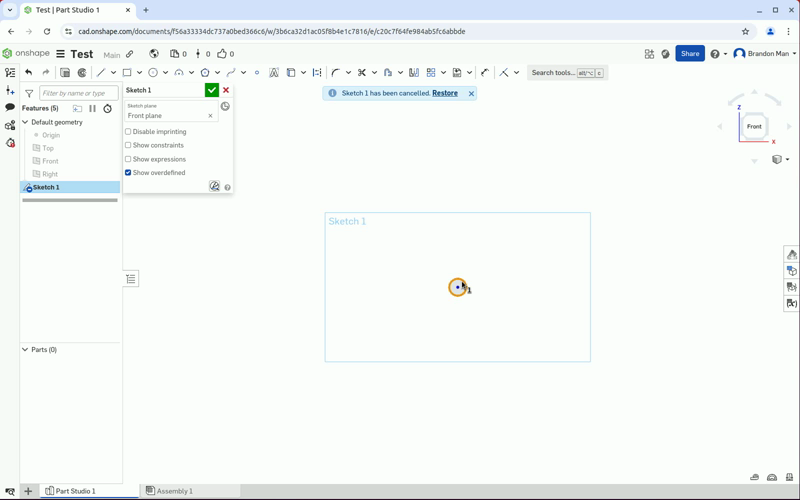
scroll(-6)
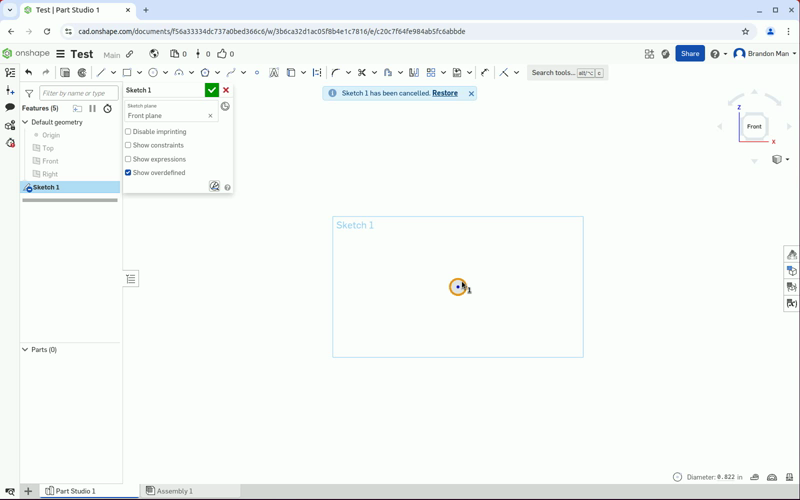
scroll(-6)
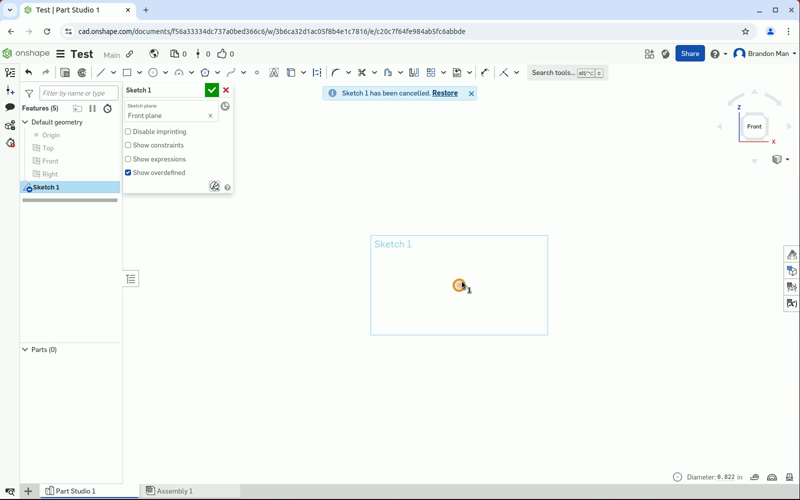
scroll(-6)
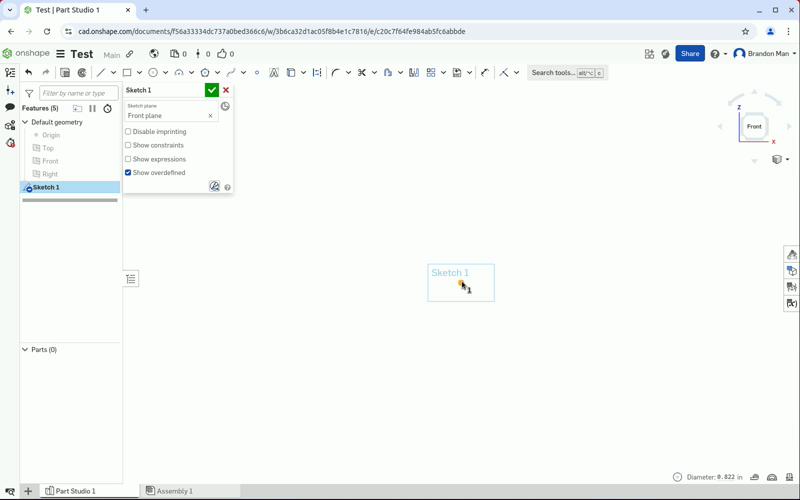
mouse_move(73, 352)
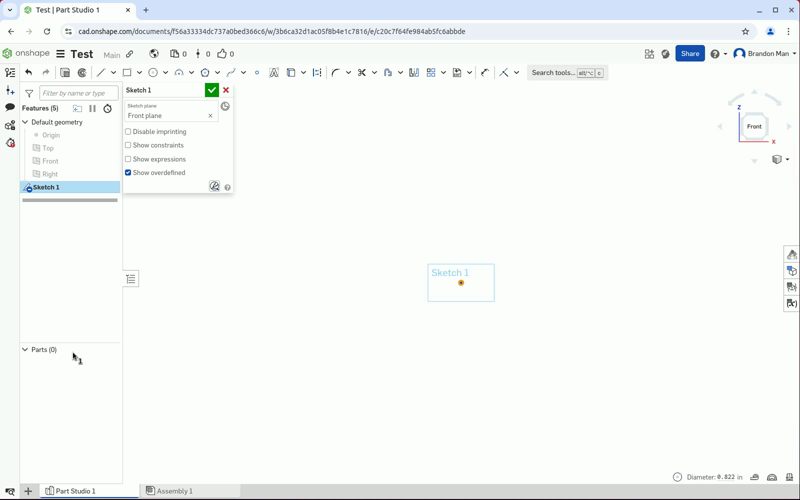
key(shift+y)
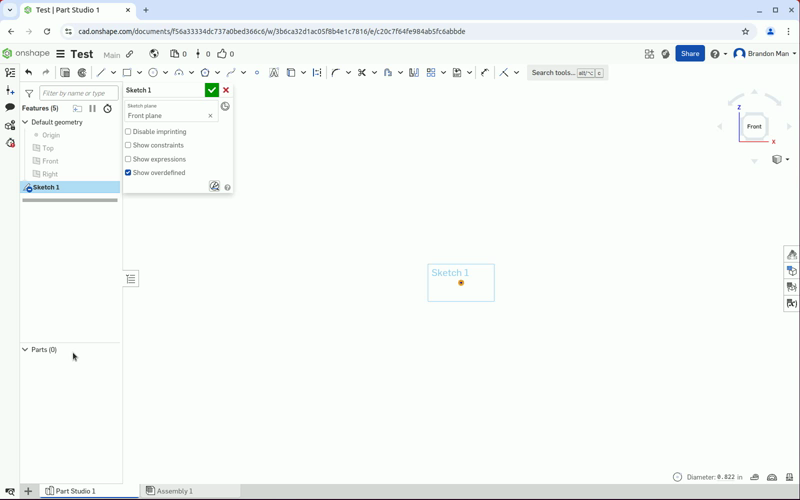
key(shift+e)
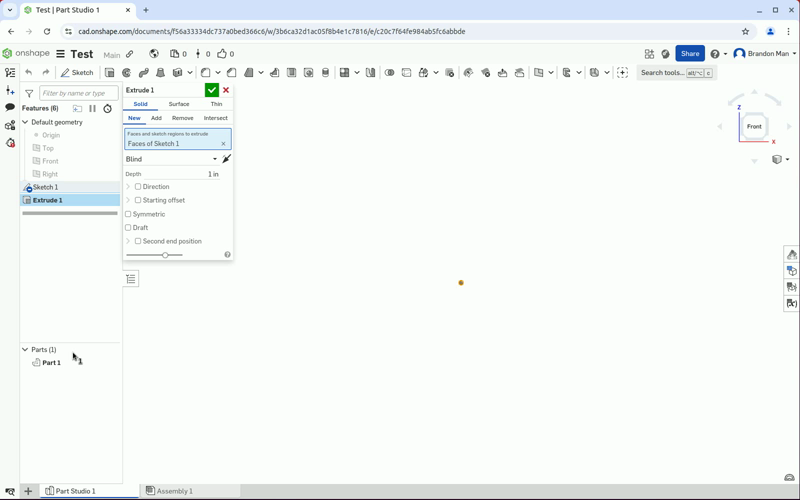
mouse_move(143, 106)
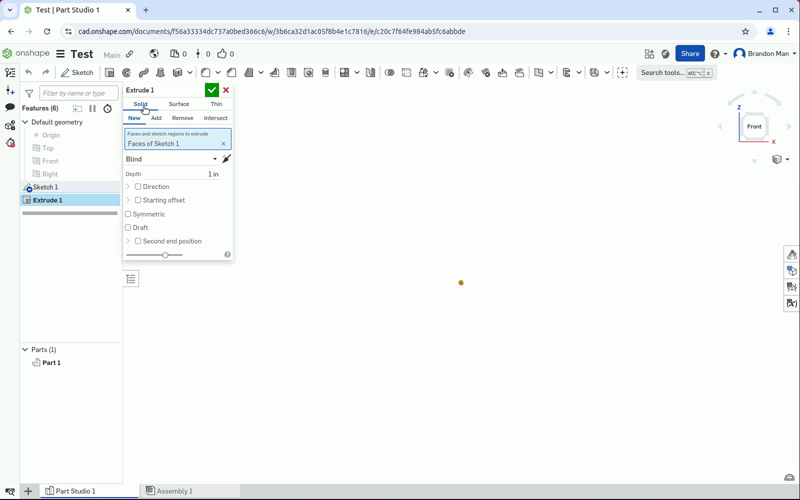
click(143, 106)
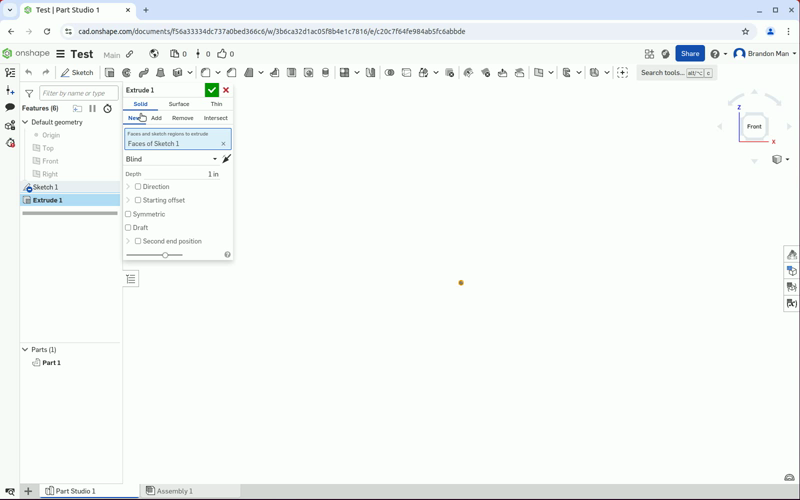
mouse_move(137, 120)
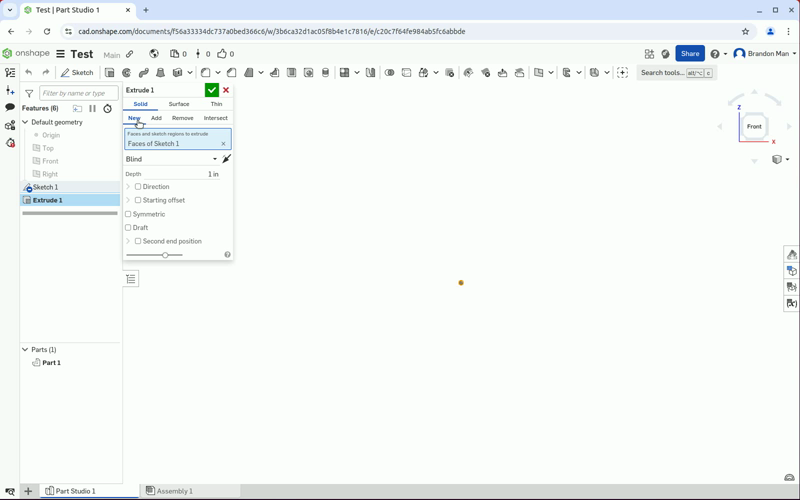
click(137, 120)
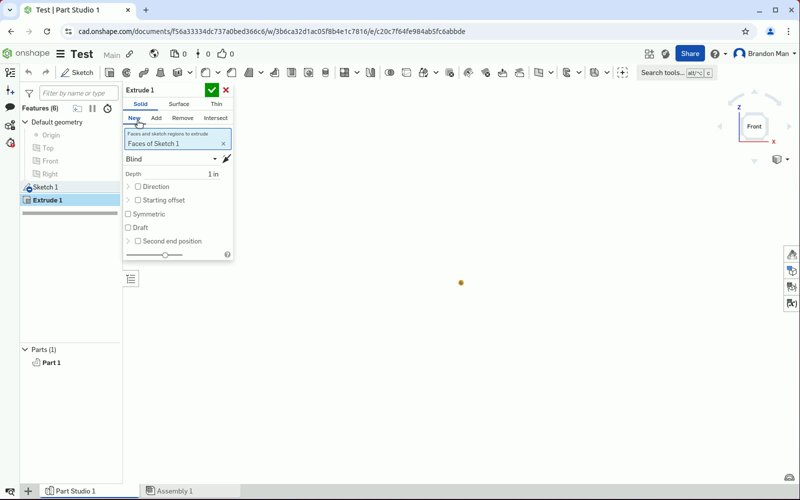
key(tab, 4)
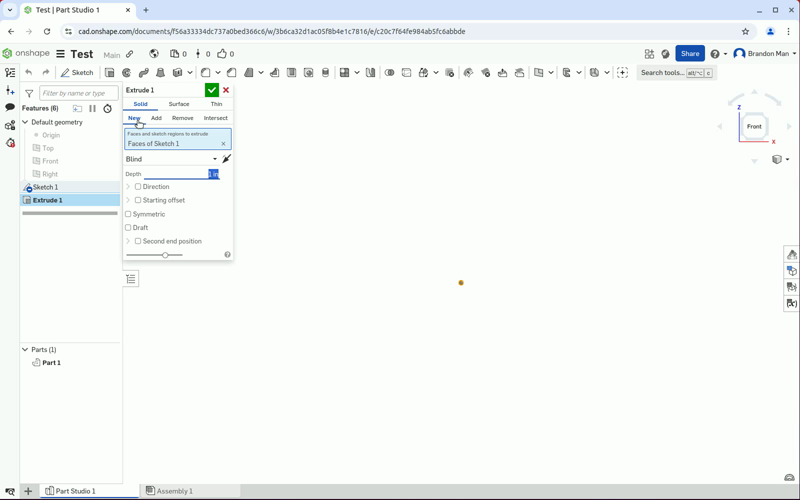
text(23.108)
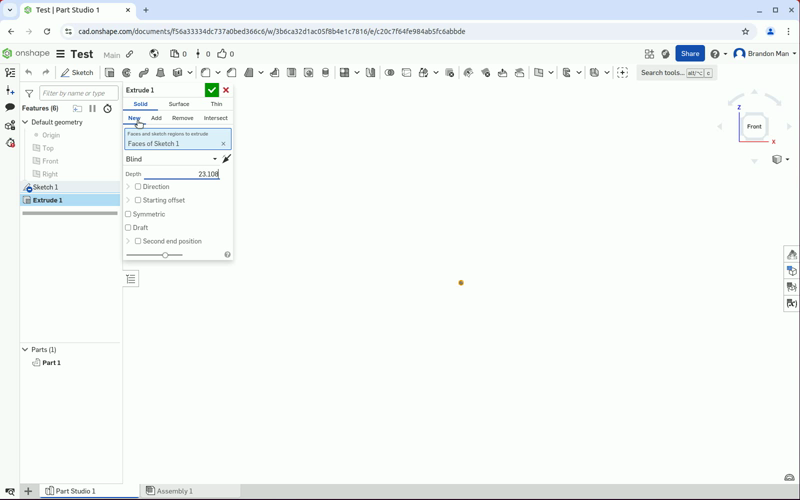
key(enter)
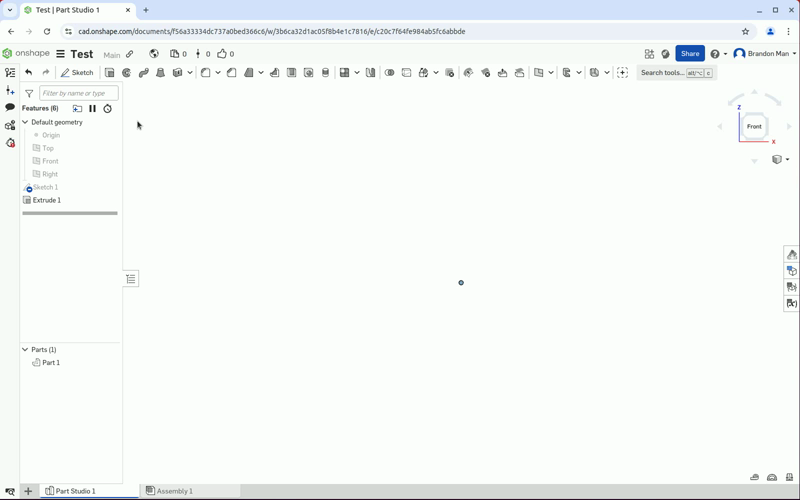
key(shift+h)
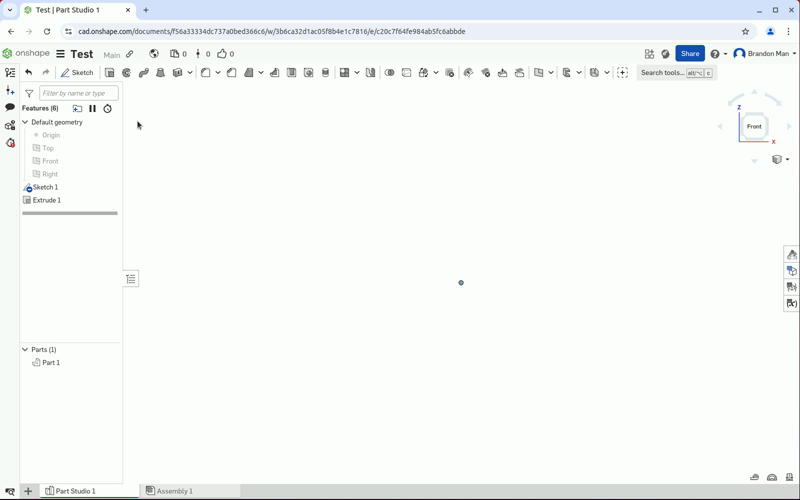
key(shift+h)
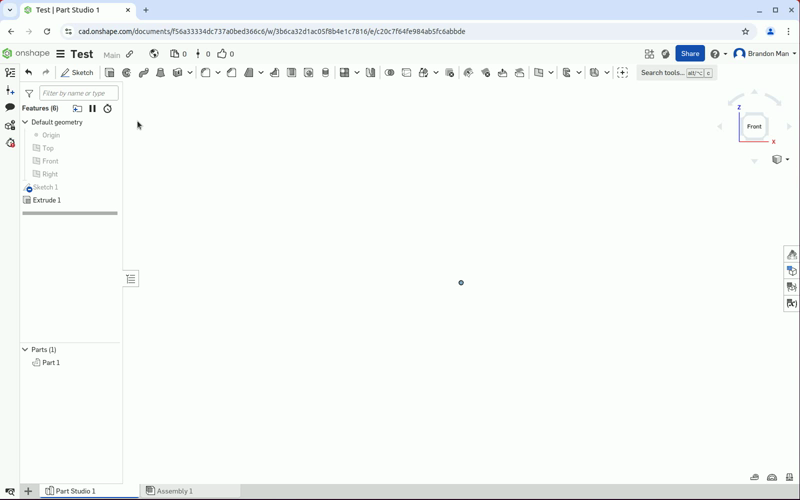
mouse_move(73, 189)
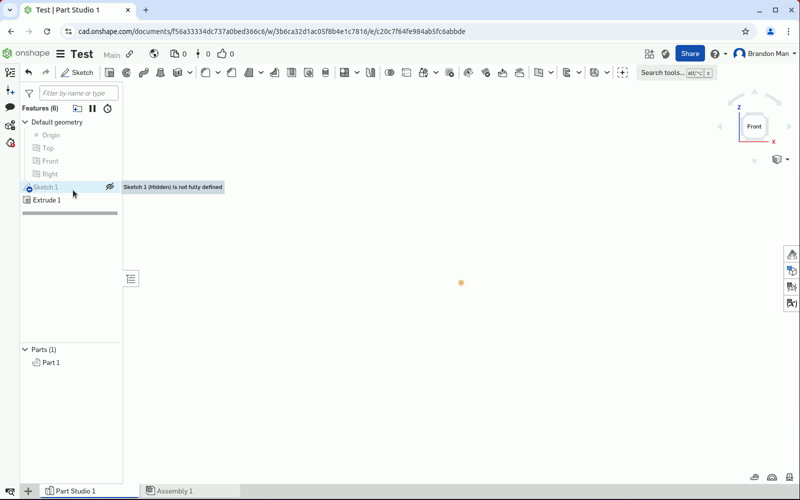
click(73, 189)
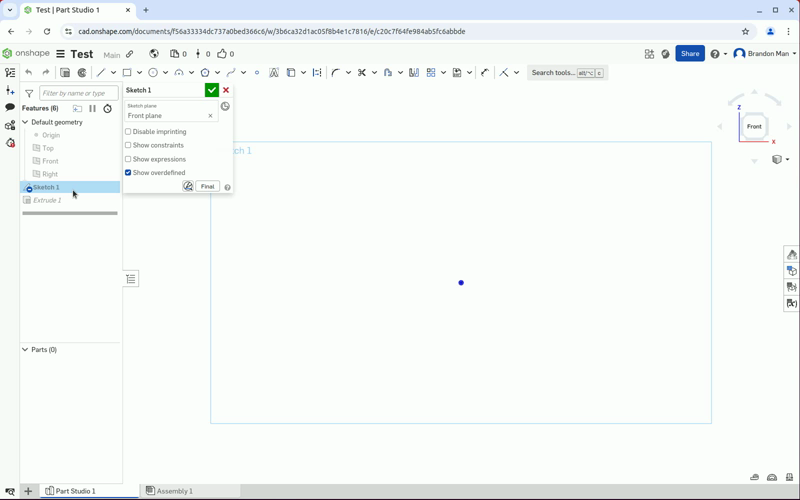
mouse_move(229, 92)
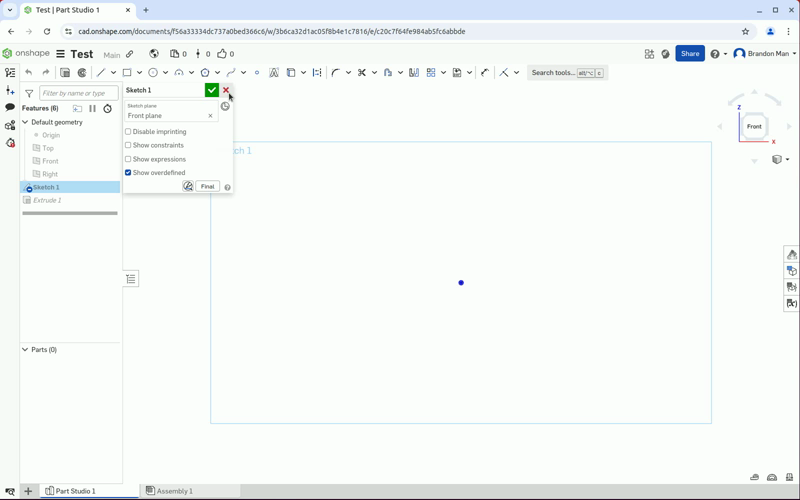
click(229, 92)
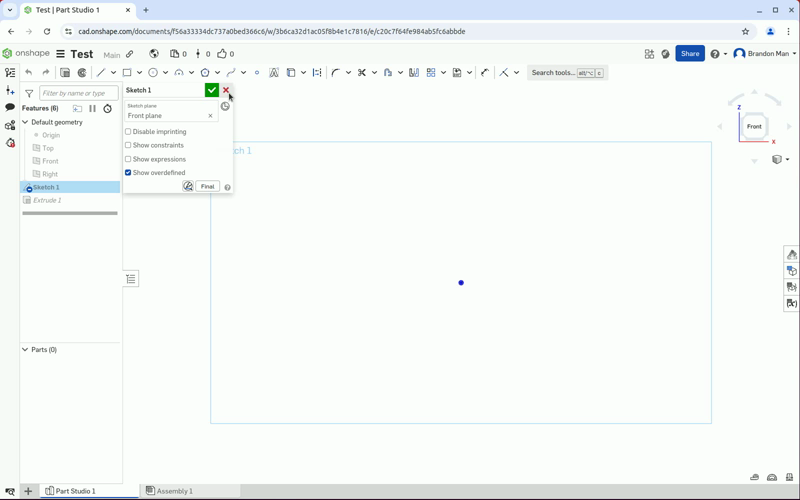
key(shift+s)
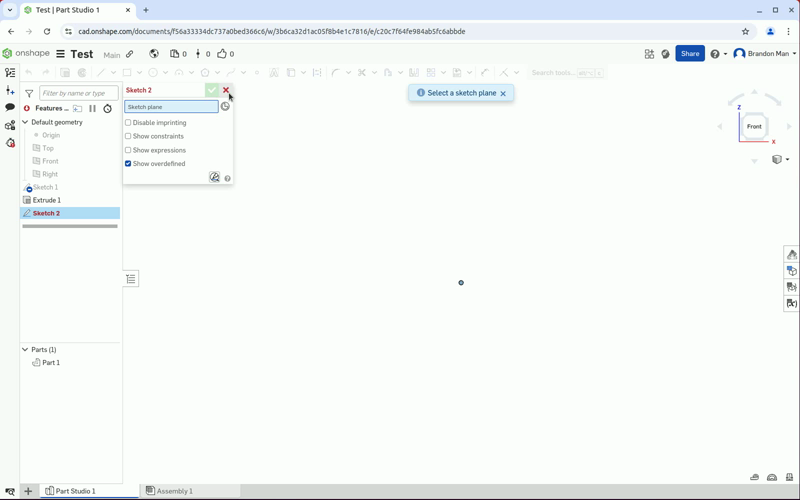
mouse_move(73, 163)
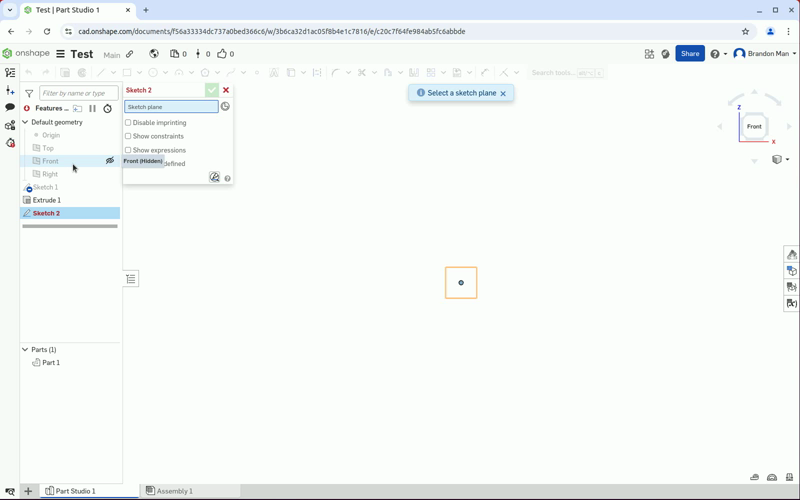
click(73, 163)
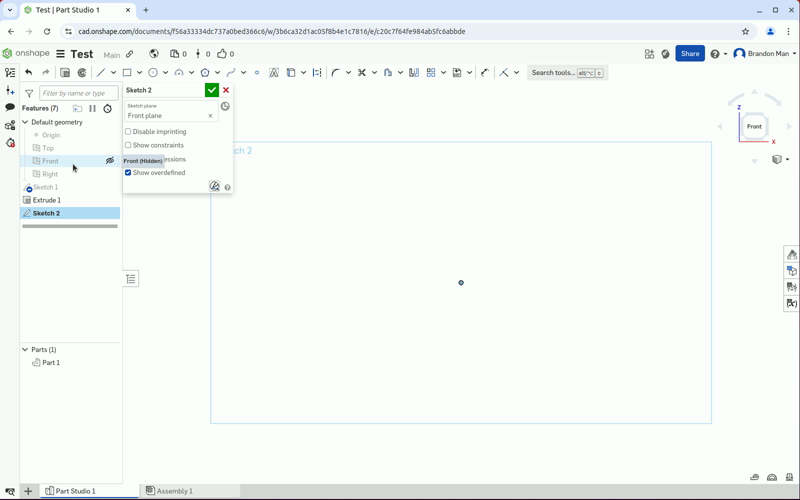
mouse_move(73, 352)
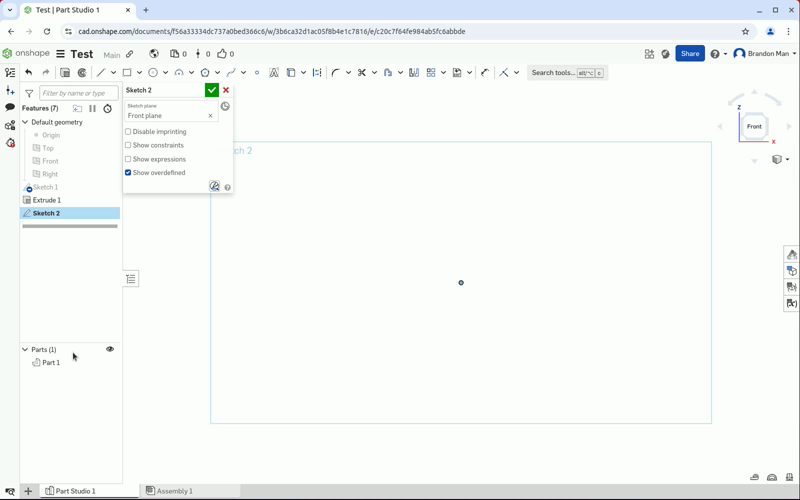
key(y)
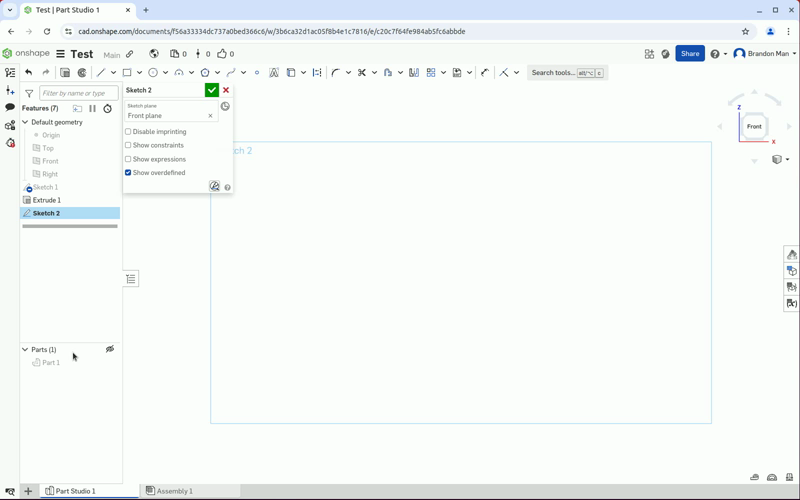
key(c)
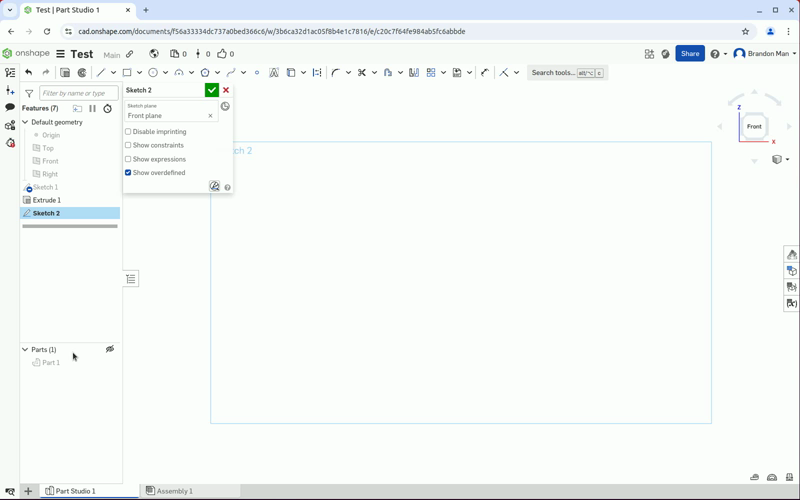
key_down(shift)
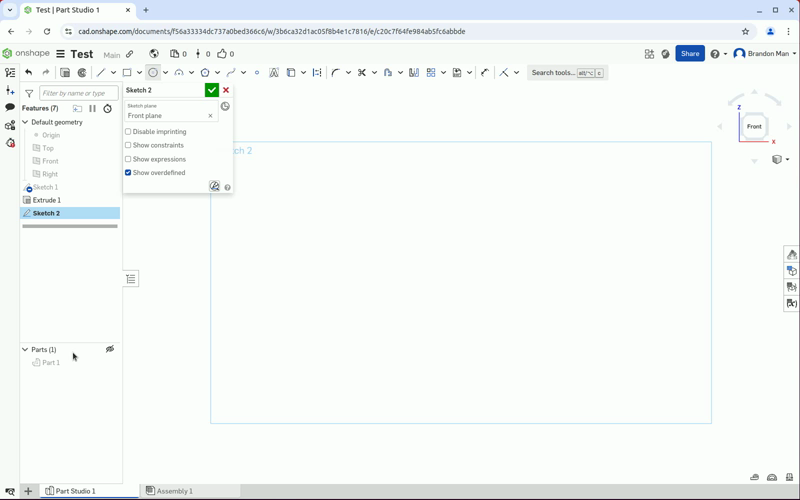
mouse_move(414, 282)
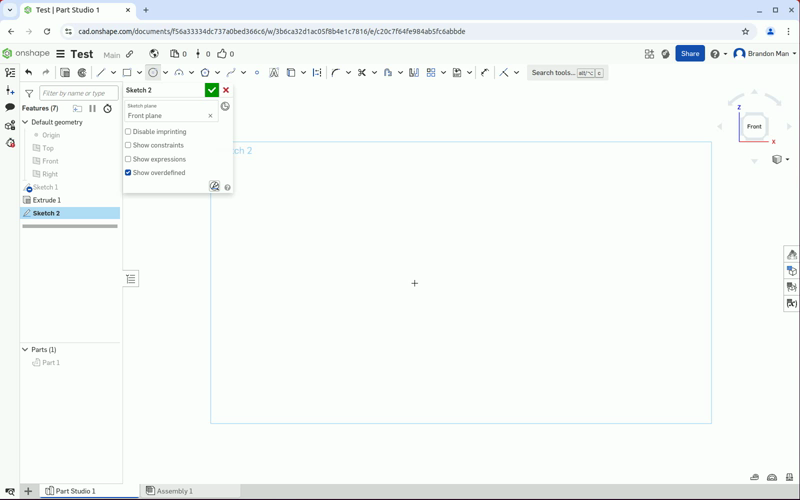
click(414, 282)
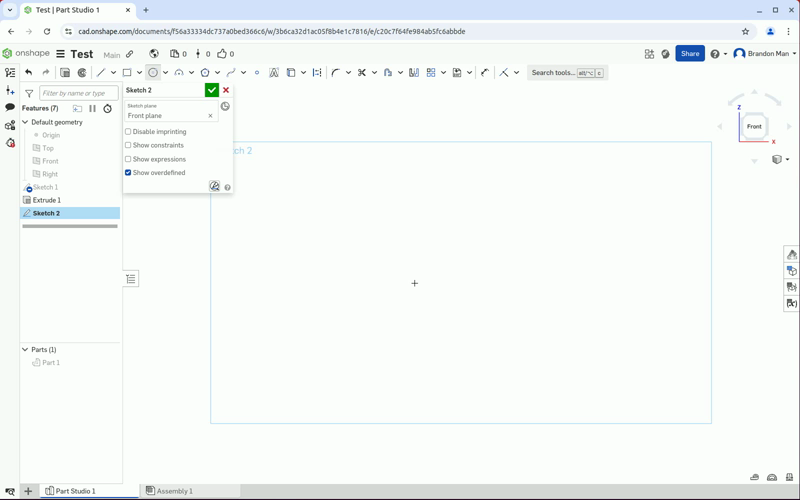
key_up(shift)
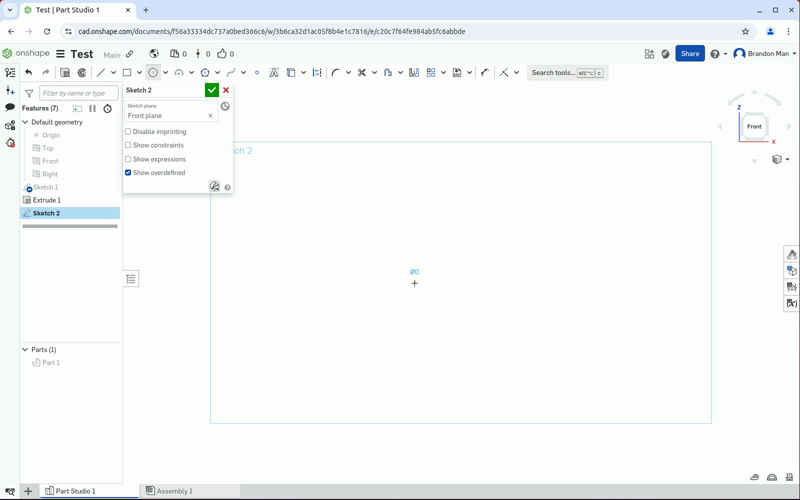
mouse_move(419, 282)
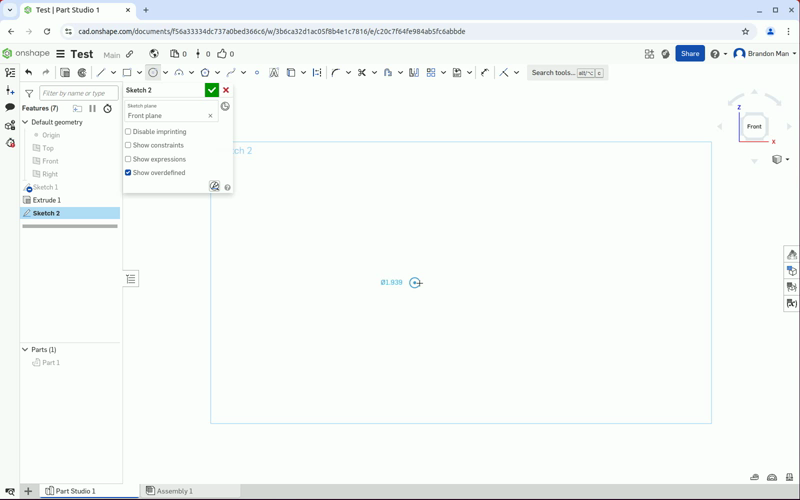
click(419, 282)
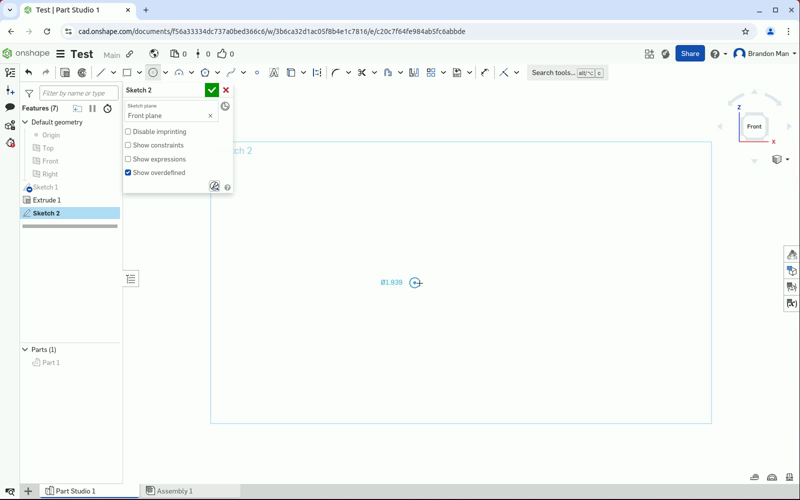
key(esc)
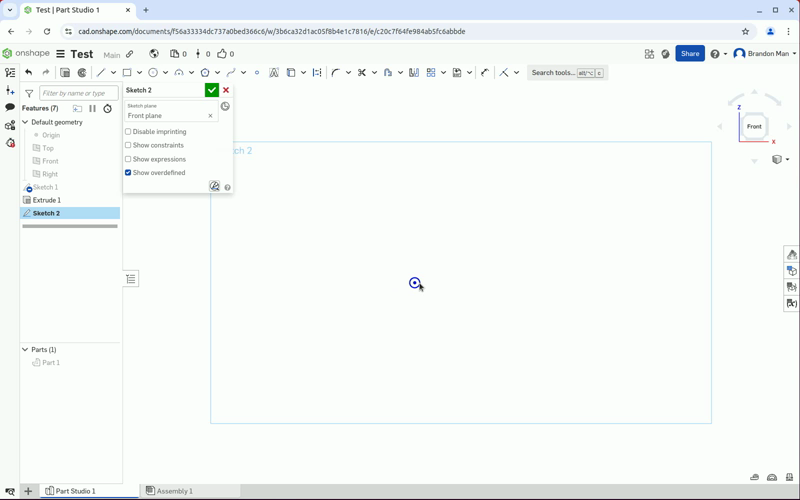
mouse_move(413, 280)
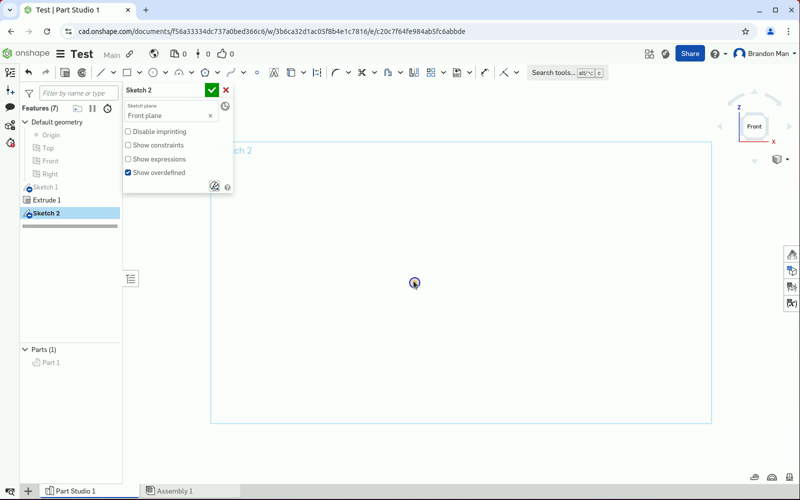
scroll(6)
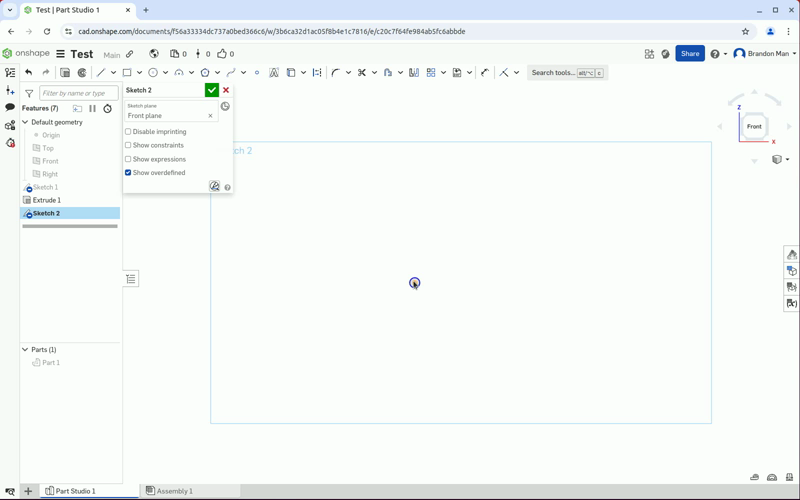
scroll(6)
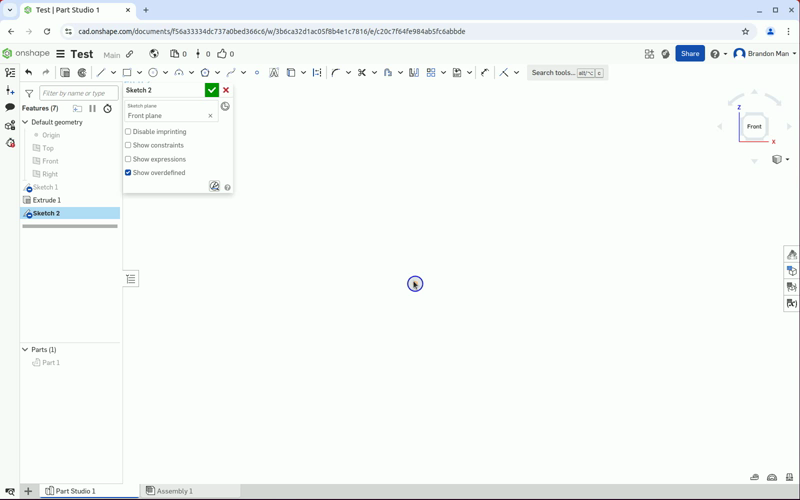
scroll(6)
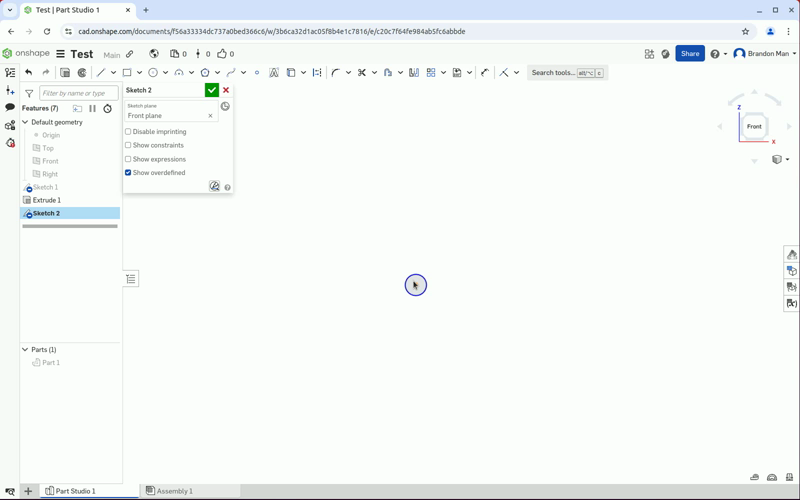
scroll(6)
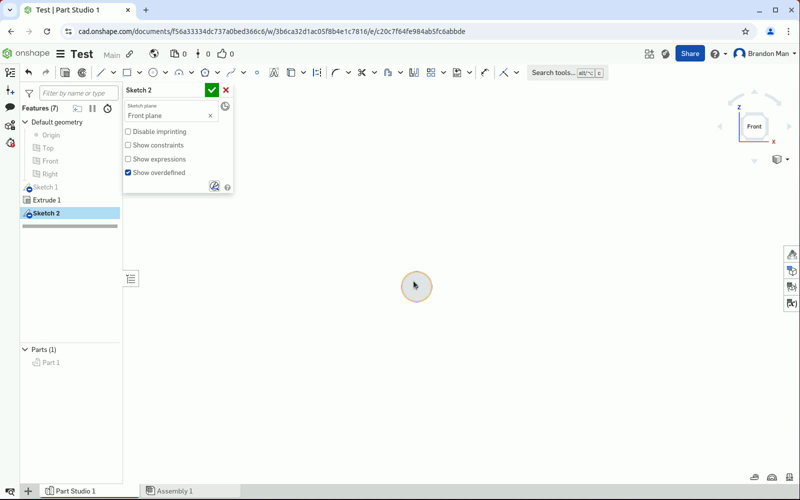
scroll(6)
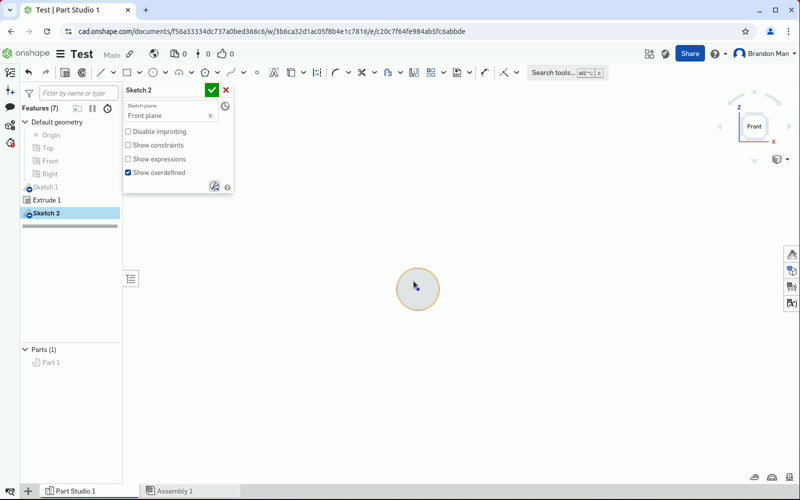
scroll(6)
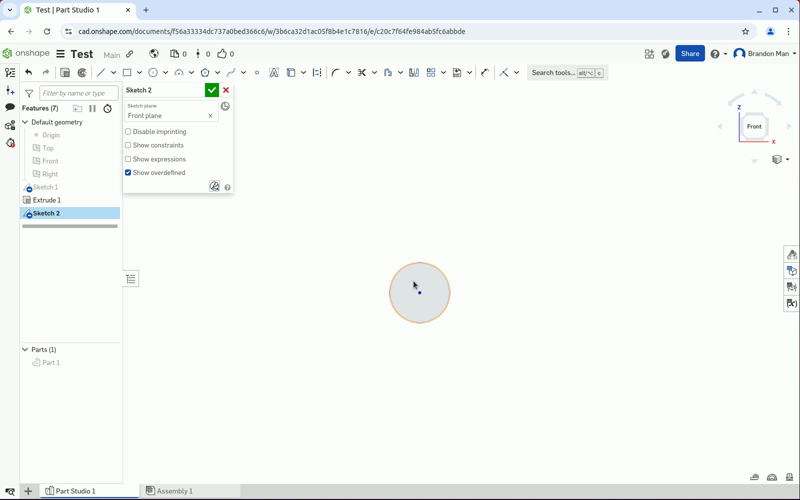
scroll(6)
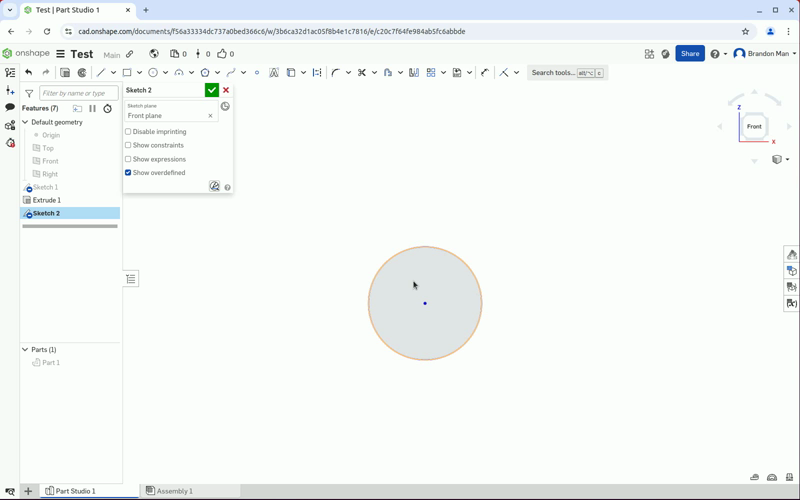
click(413, 280)
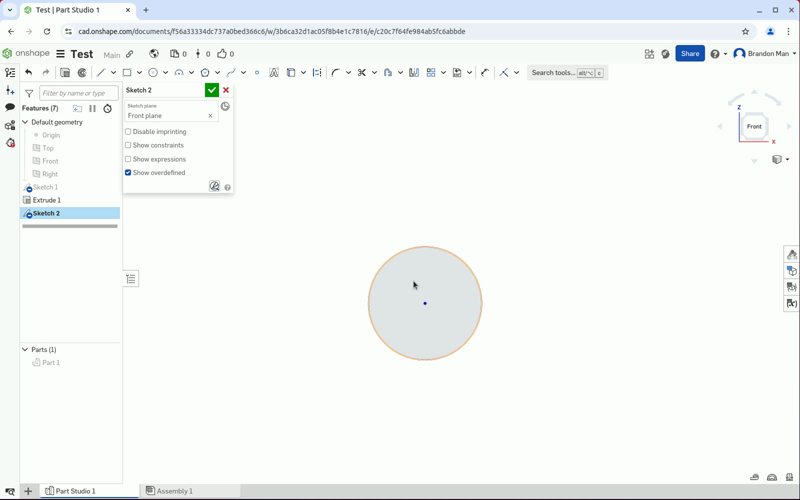
scroll(-6)
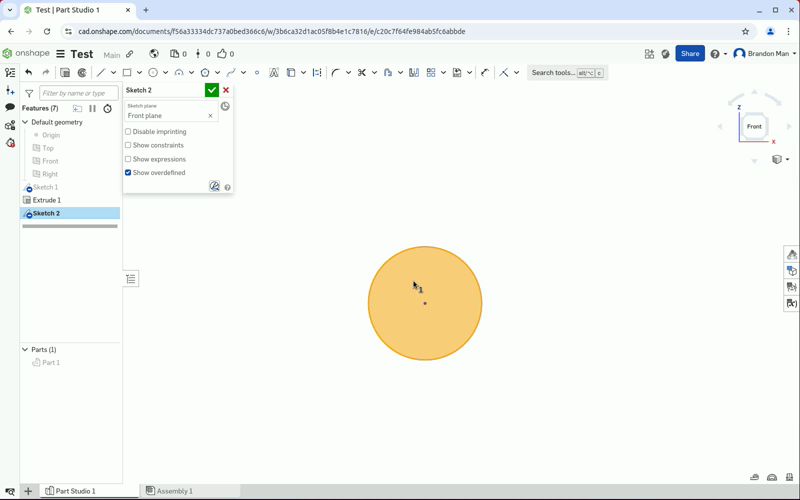
scroll(-6)
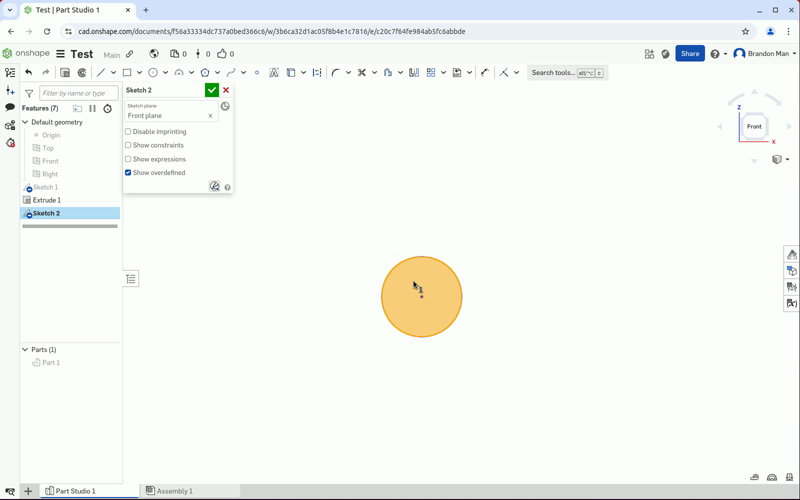
scroll(-6)
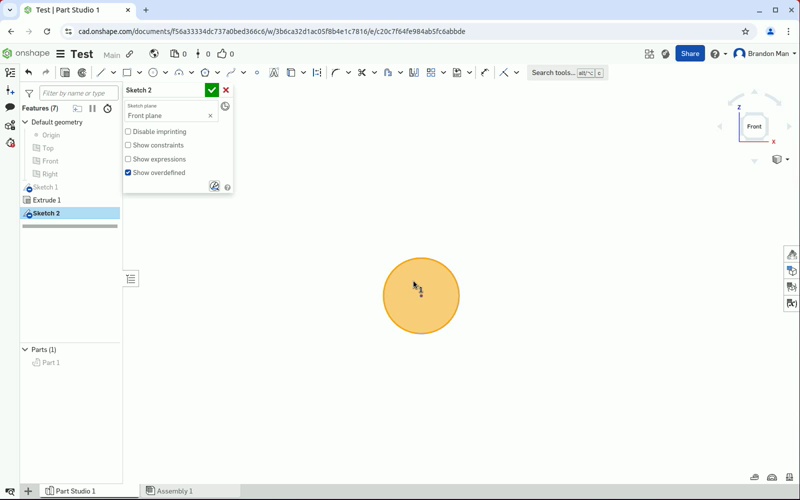
scroll(-6)
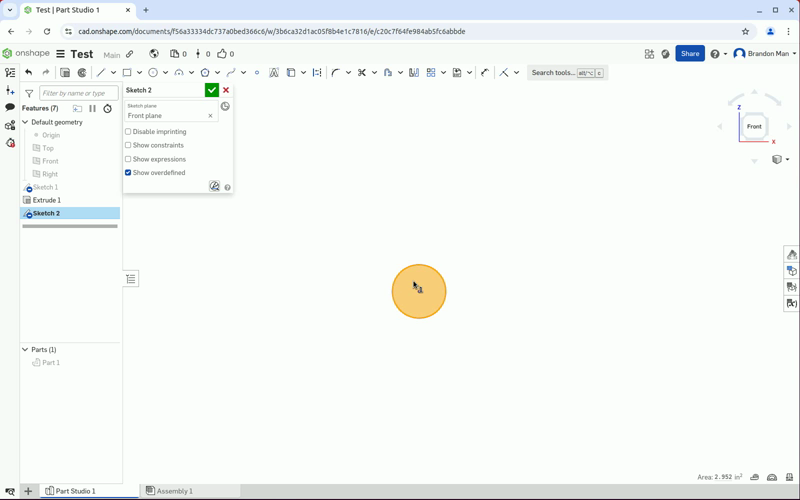
scroll(-6)
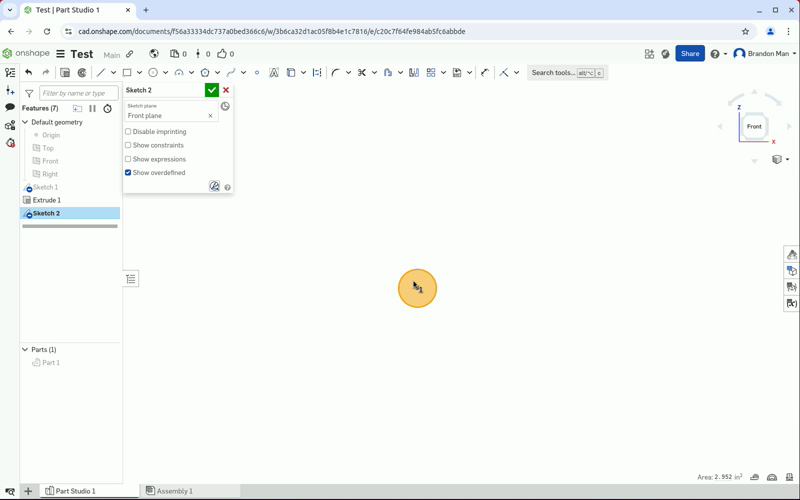
scroll(-6)
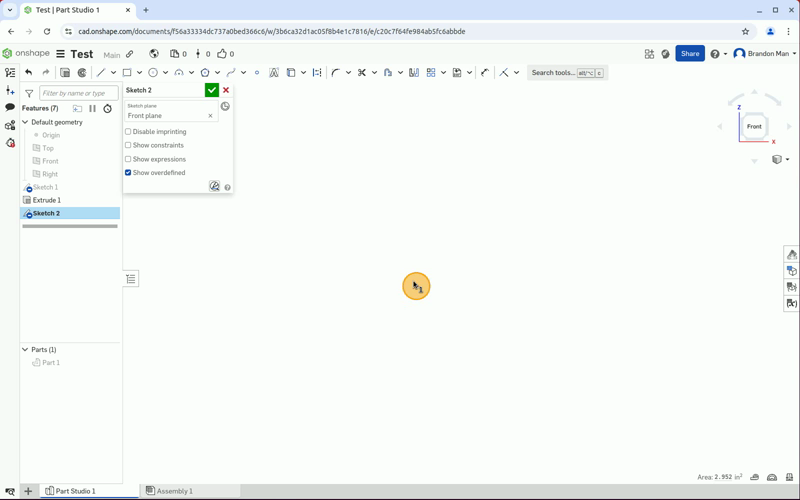
scroll(-6)
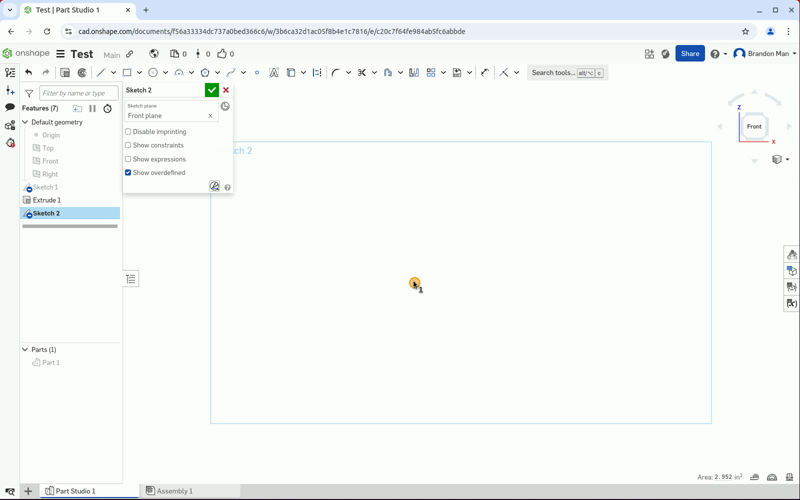
mouse_move(73, 352)
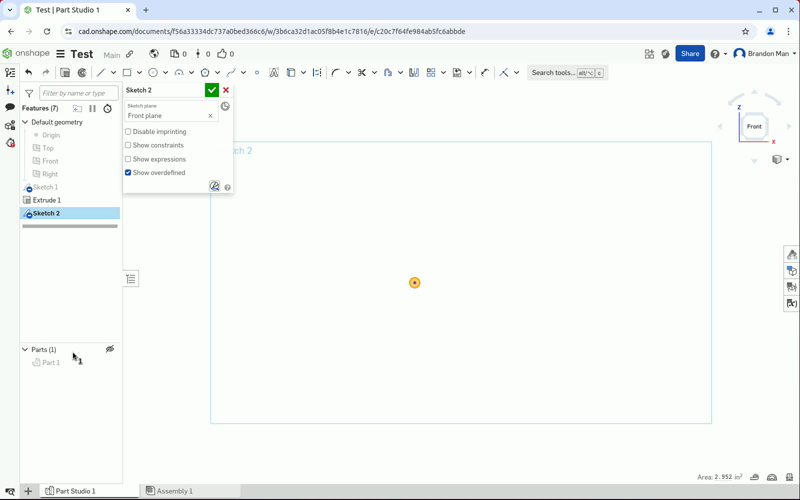
key(shift+y)
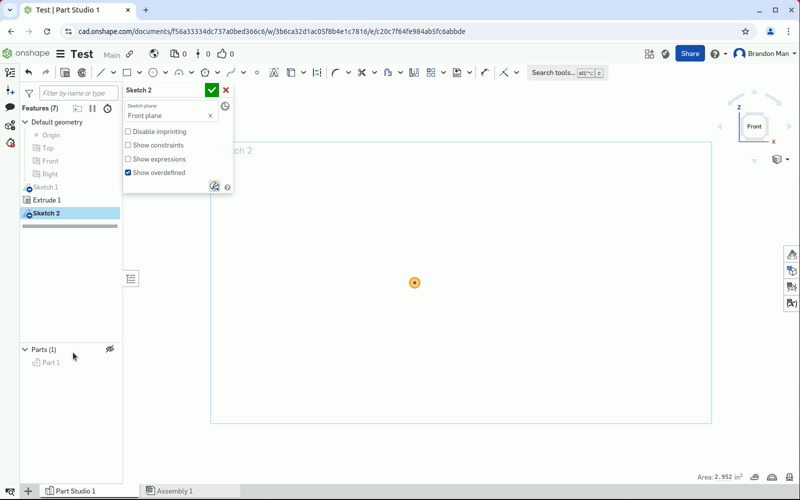
key(shift+e)
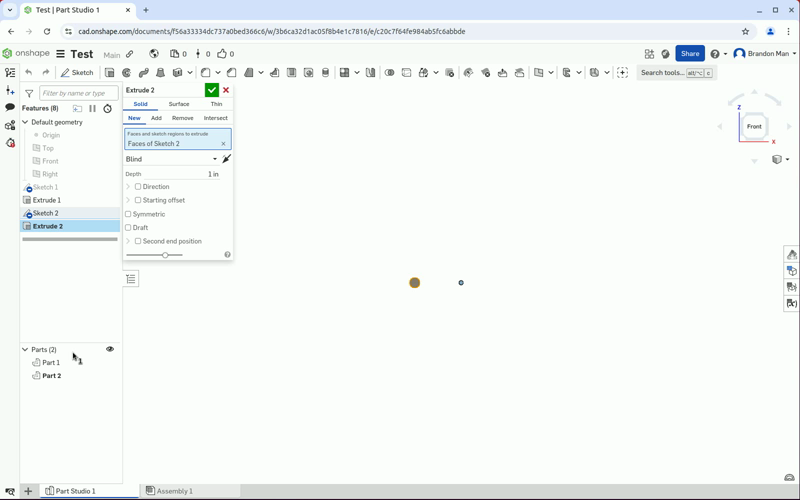
mouse_move(143, 106)
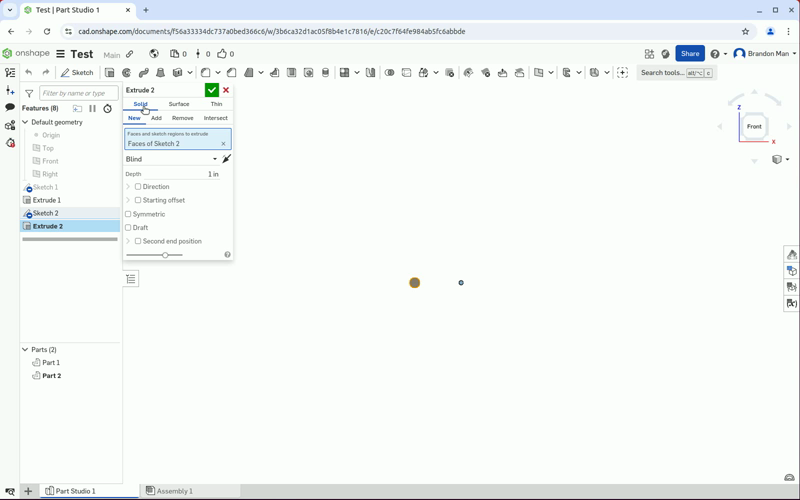
click(143, 106)
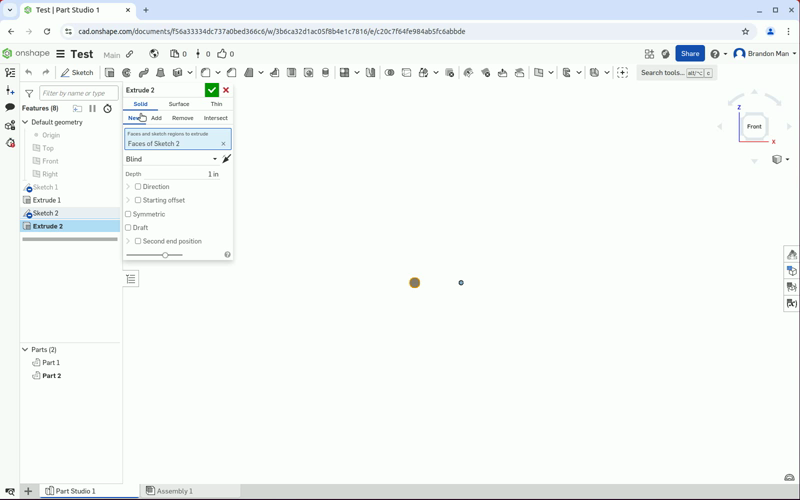
mouse_move(137, 120)
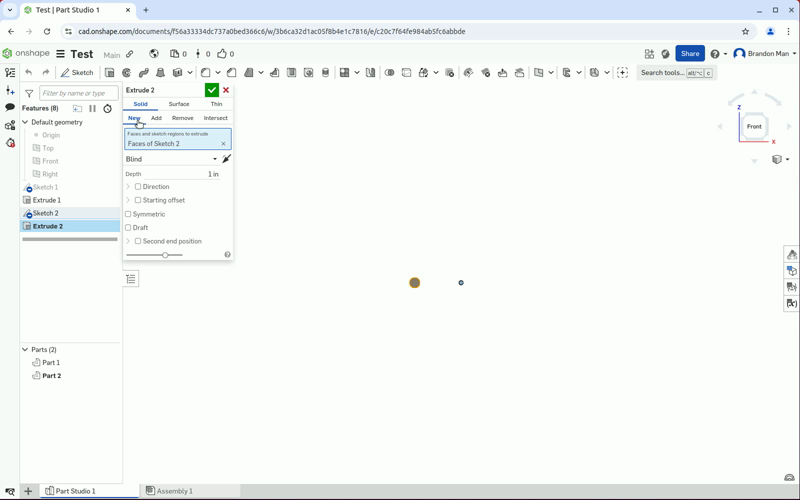
click(137, 120)
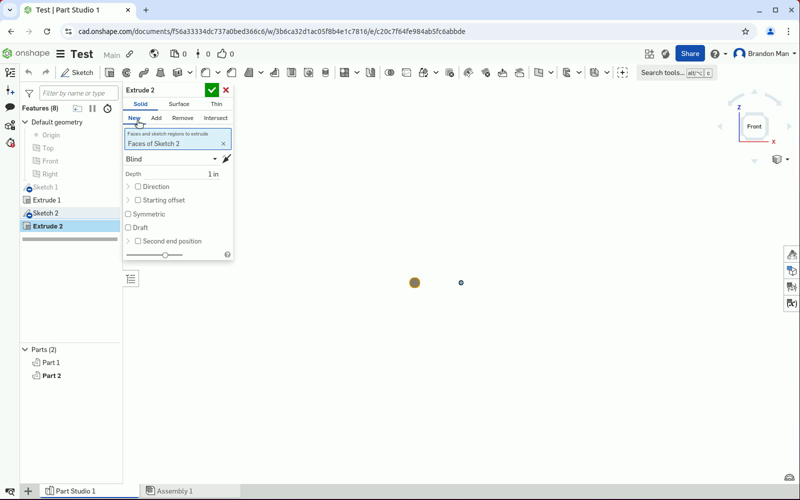
key(tab, 4)
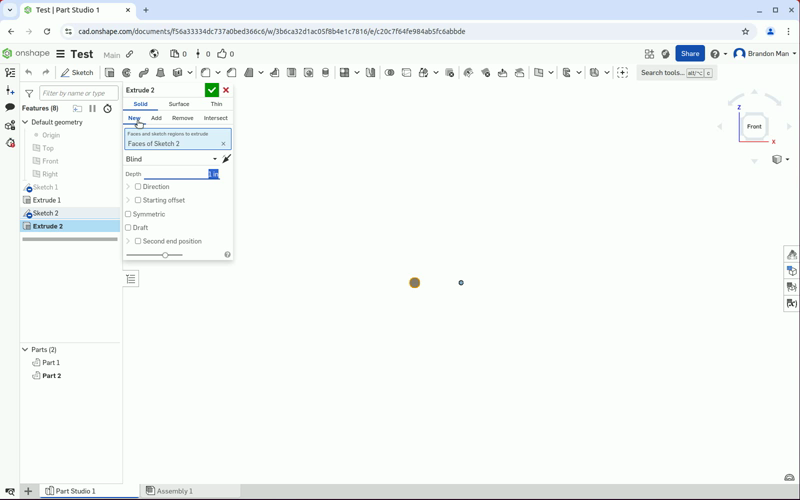
text(5.296)
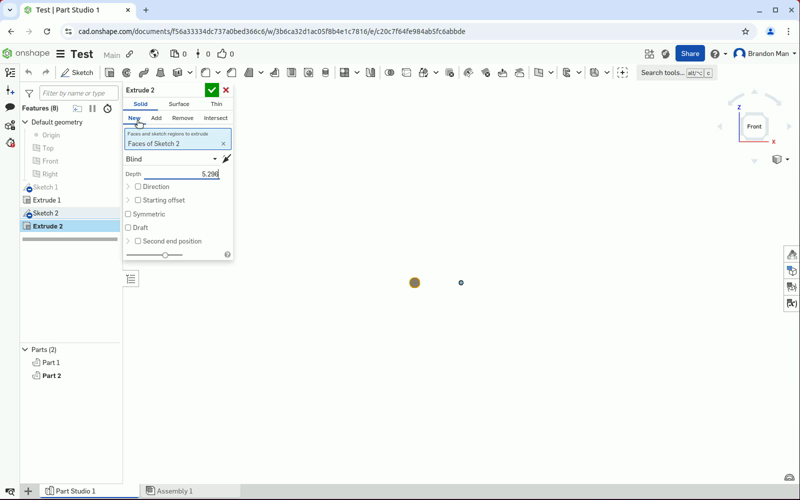
key(enter)
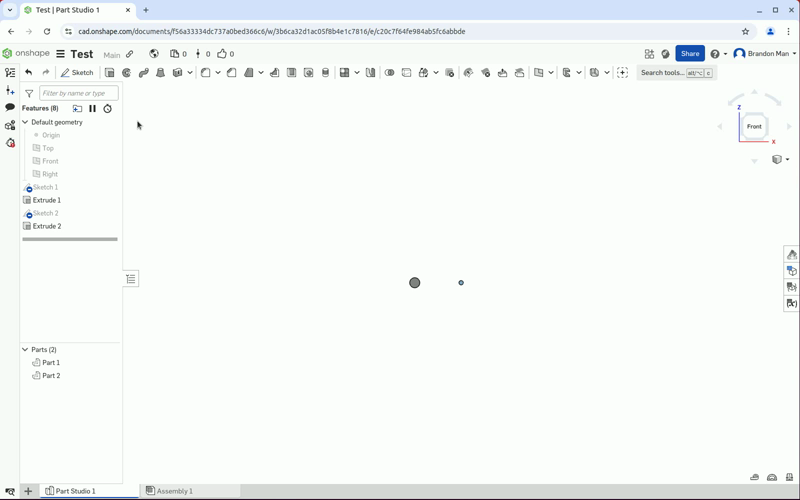
key(shift+h)
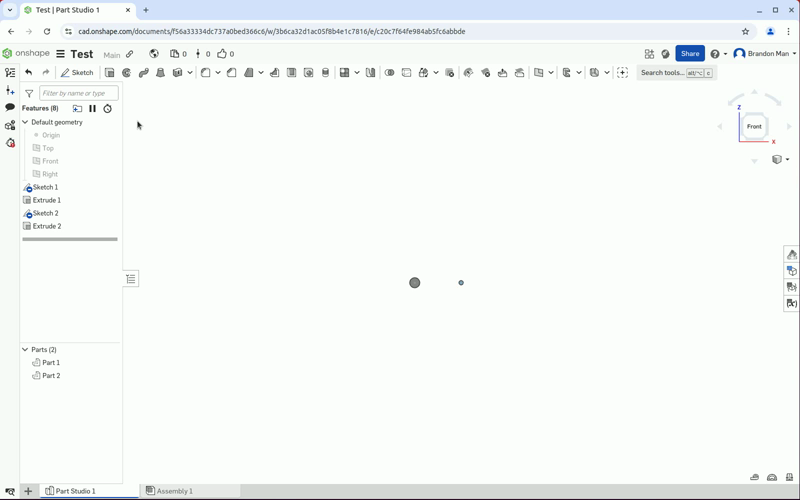
key(shift+h)
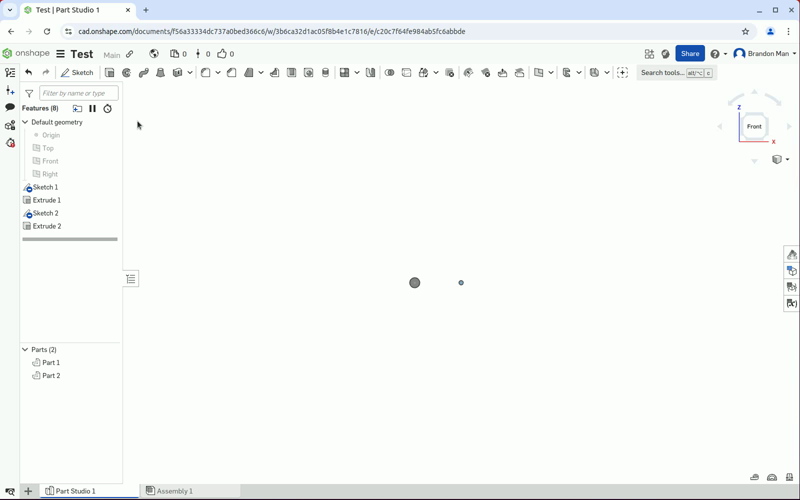
key(shift+7)
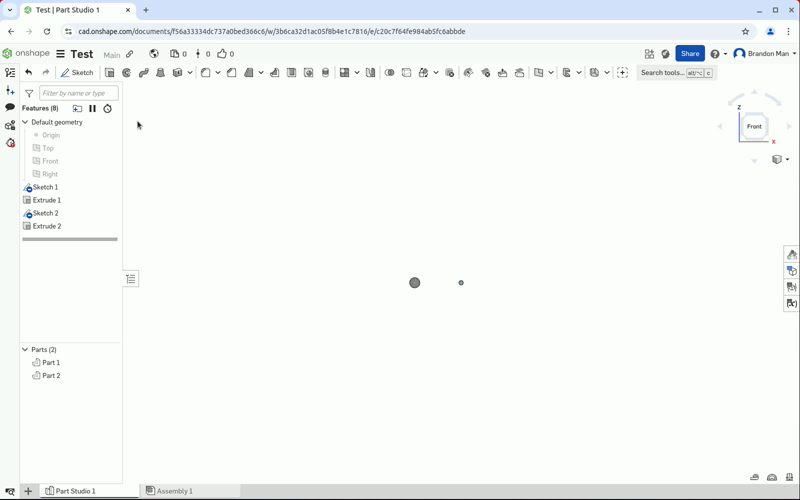
key(left, 2)
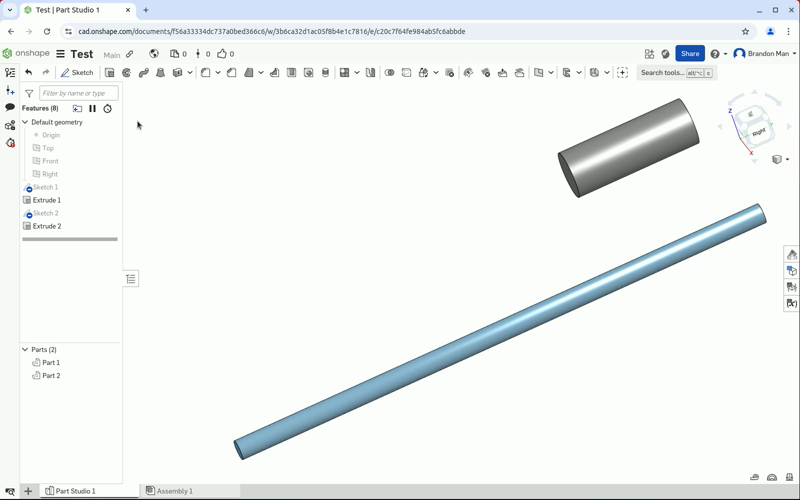
key(down, 2)
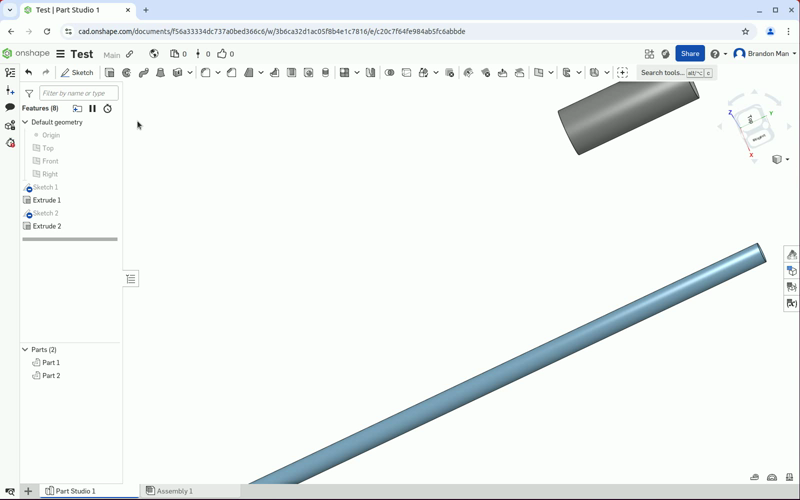
key(up, 2)
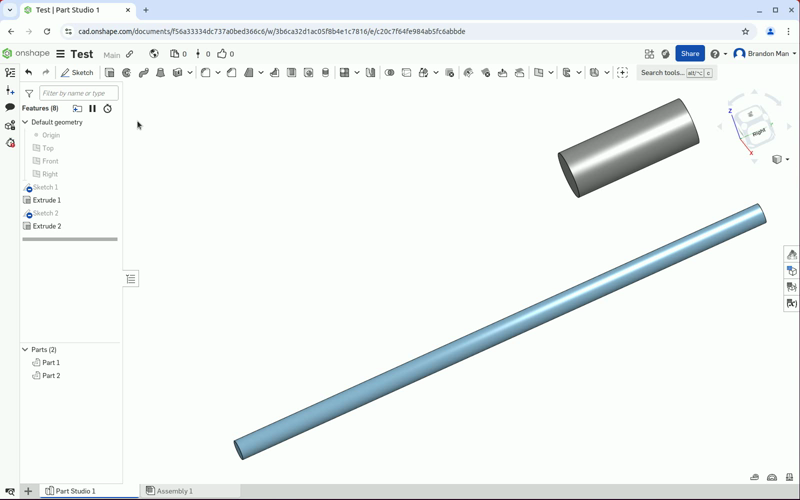
key(right, 2)
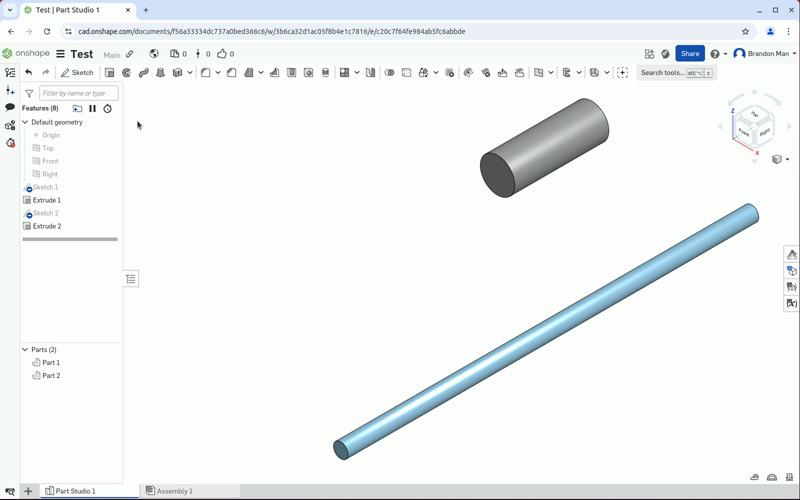
mouse_move(73, 189)
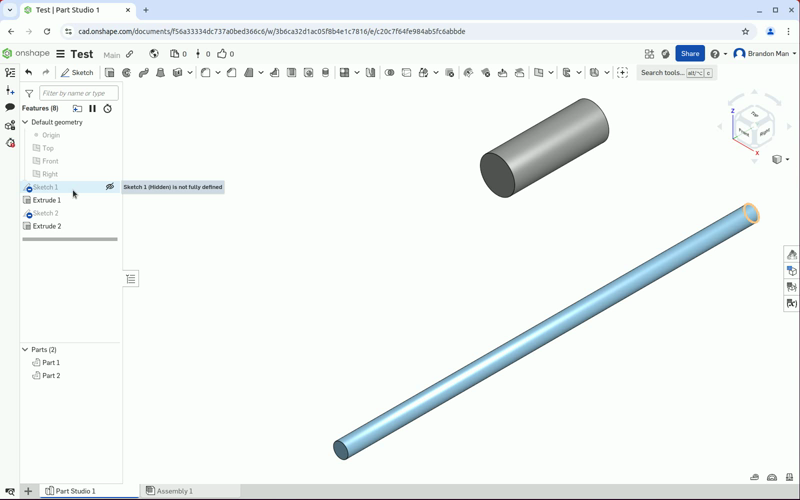
click(73, 189)